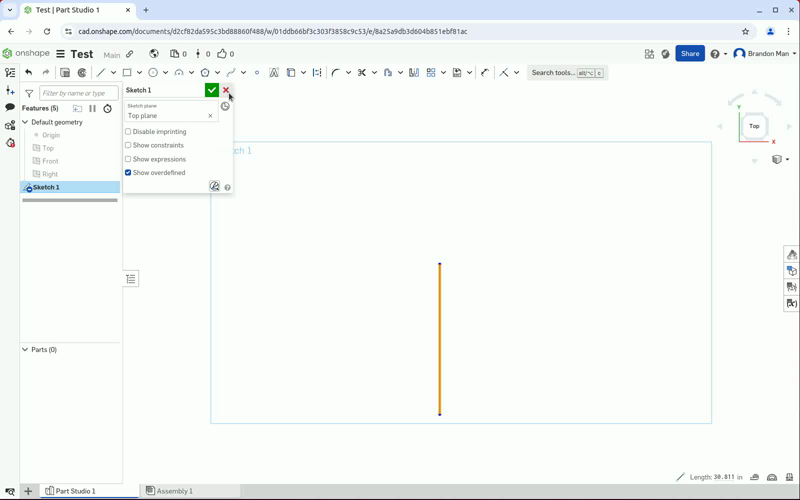
key(shift+h)
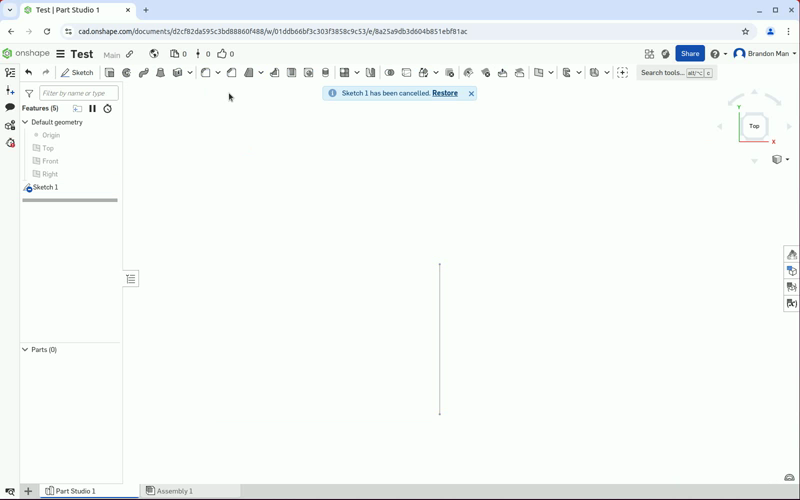
key(shift+s)
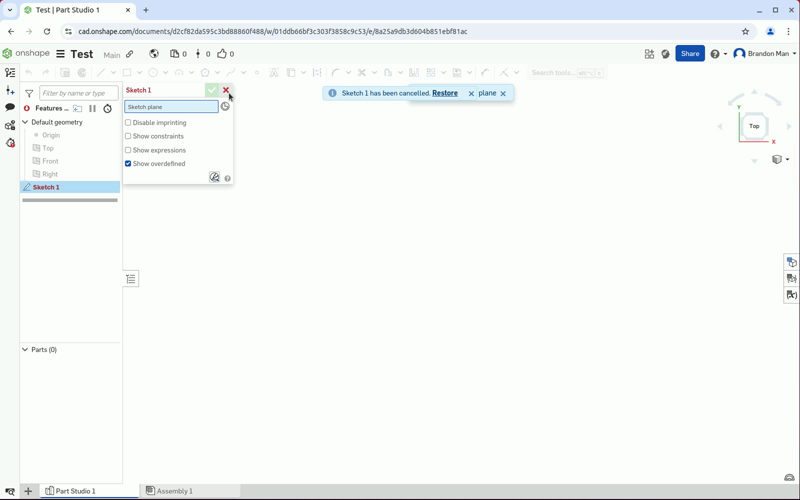
mouse_move(73, 150)
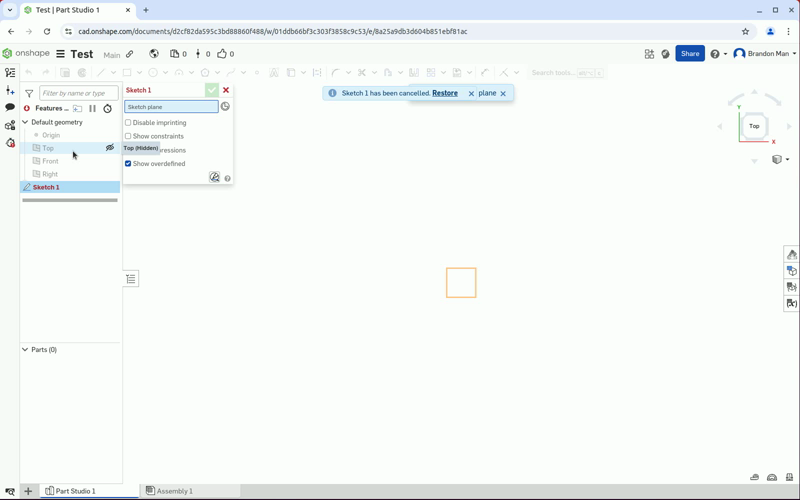
click(73, 150)
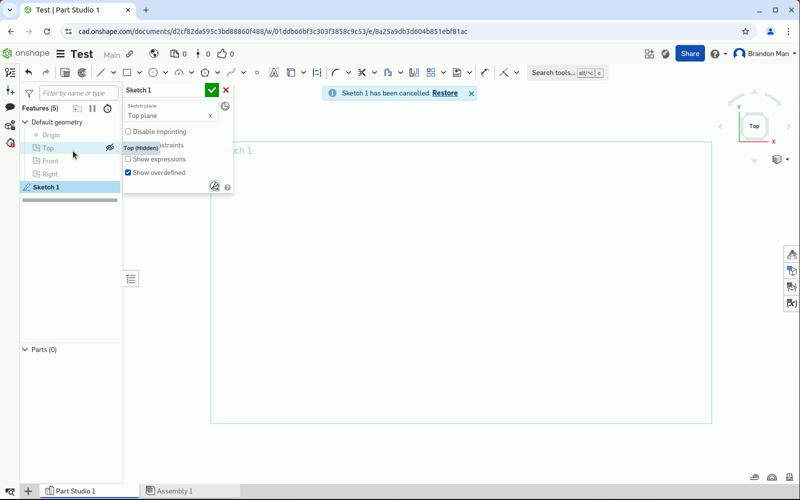
mouse_move(73, 352)
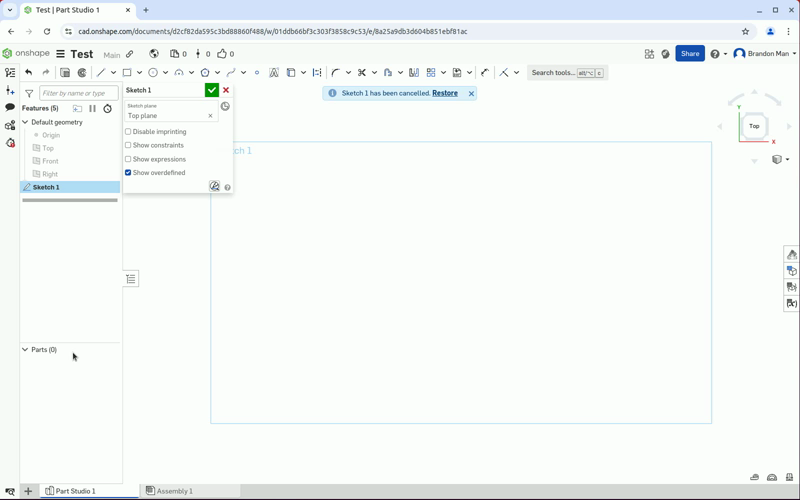
key(y)
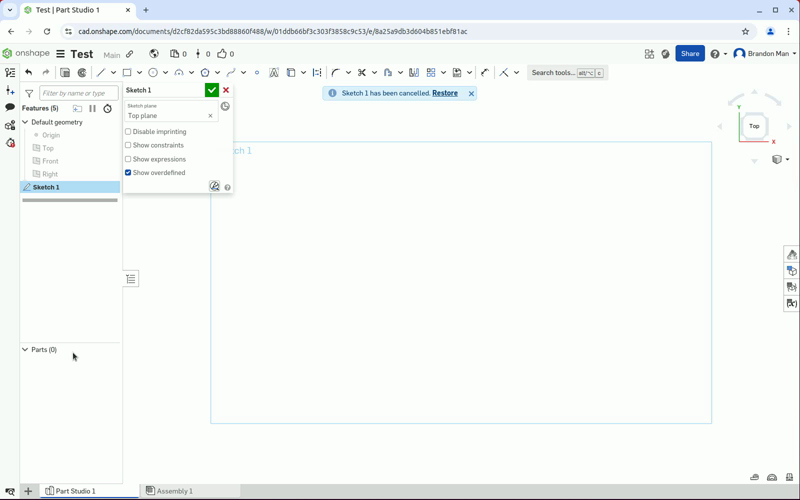
key(l)
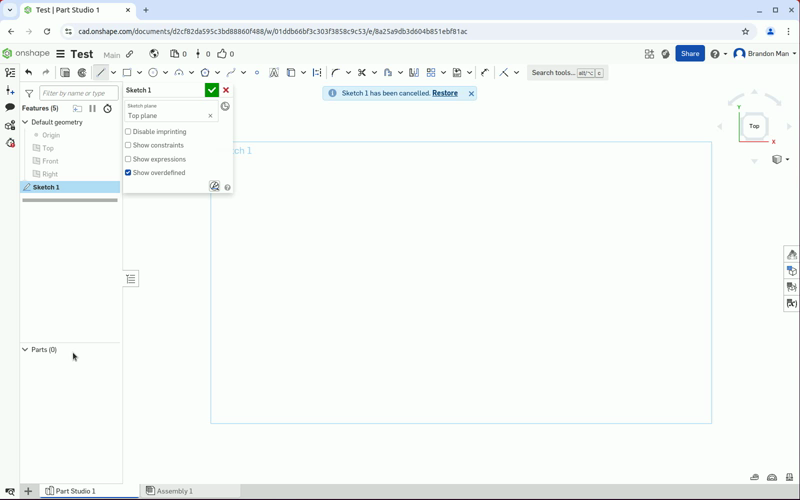
key_down(shift)
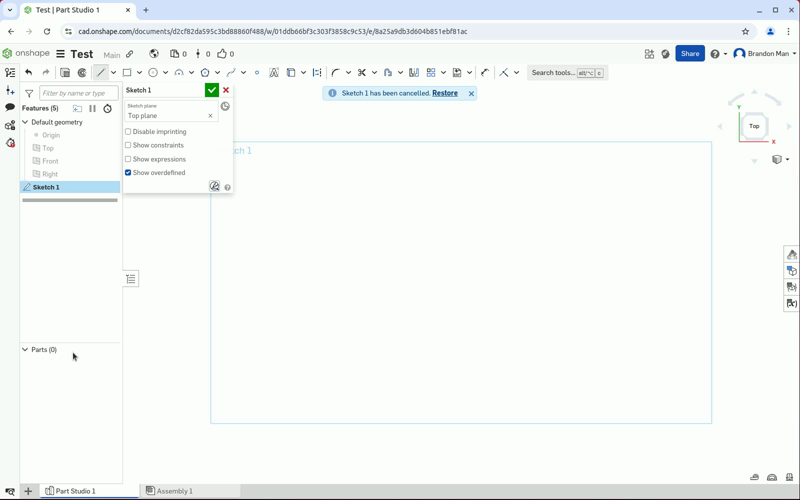
mouse_move(348, 357)
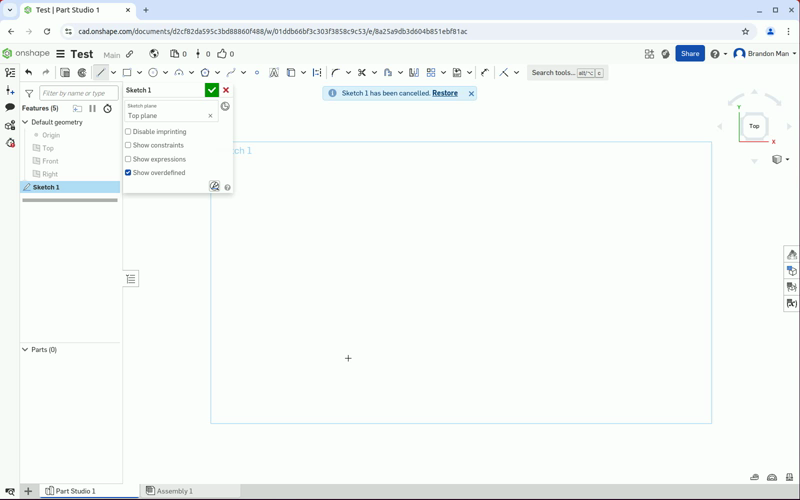
click(348, 357)
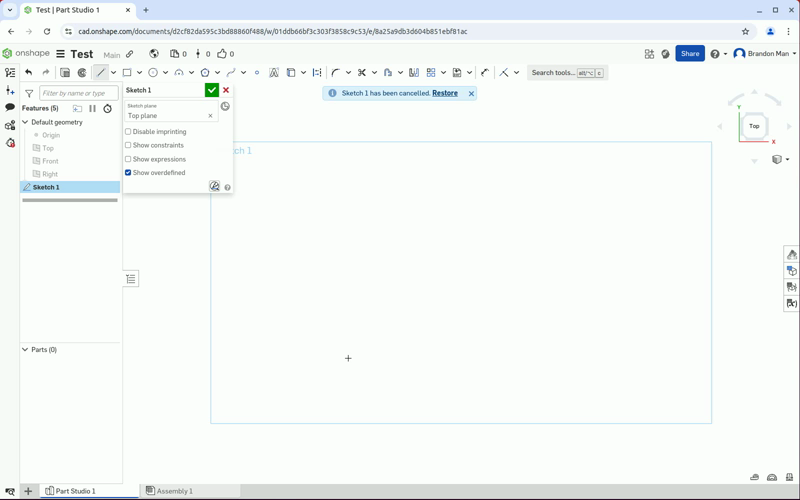
key_up(shift)
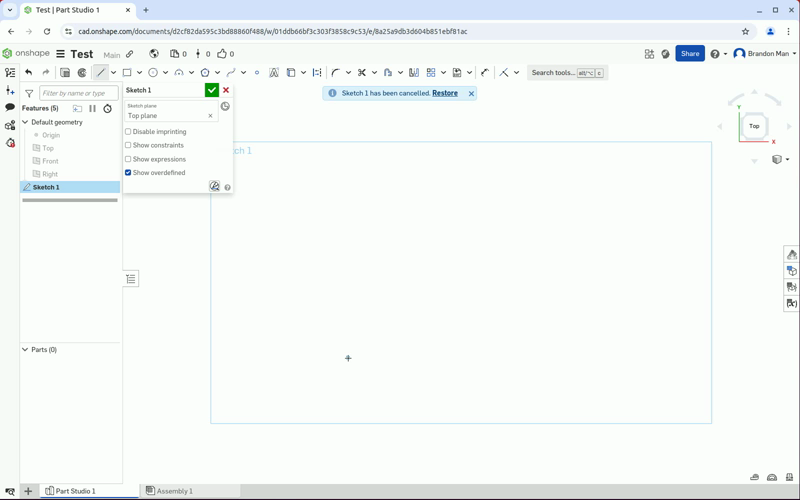
key_down(shift)
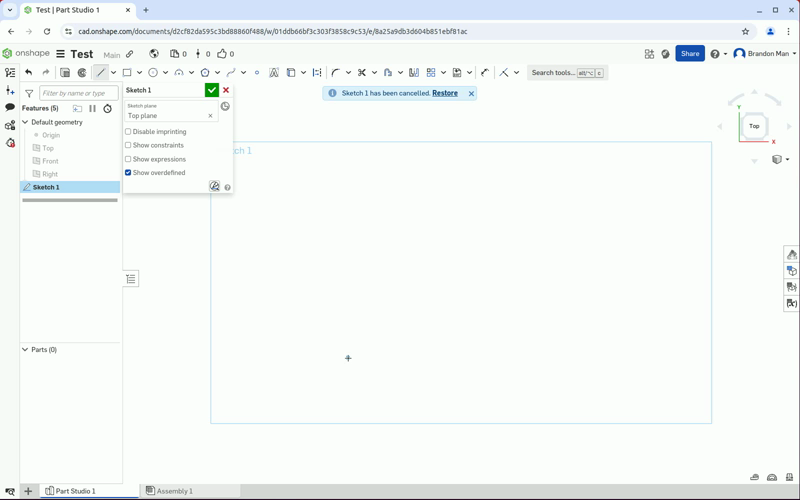
mouse_move(572, 357)
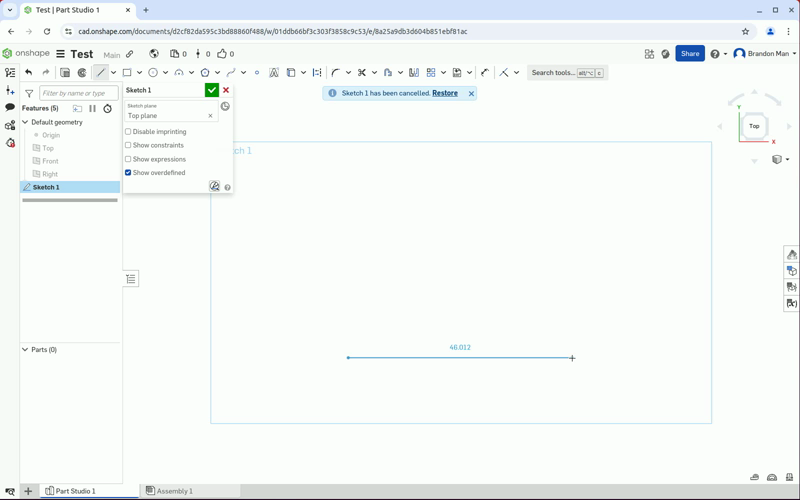
click(572, 357)
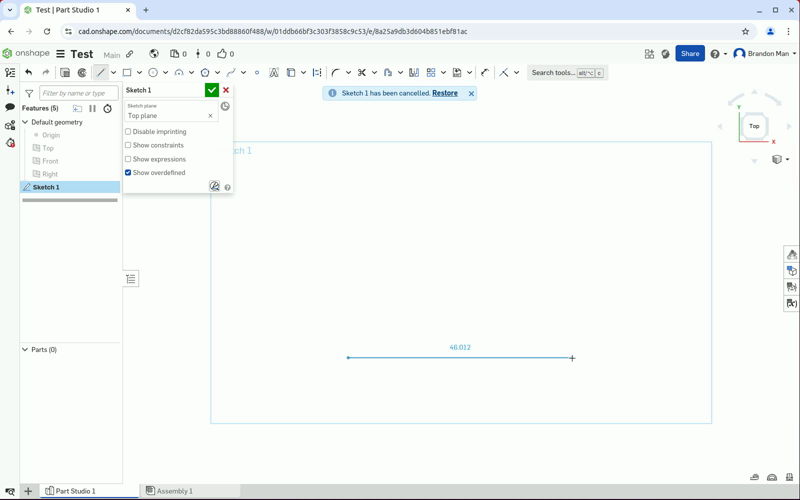
key_up(shift)
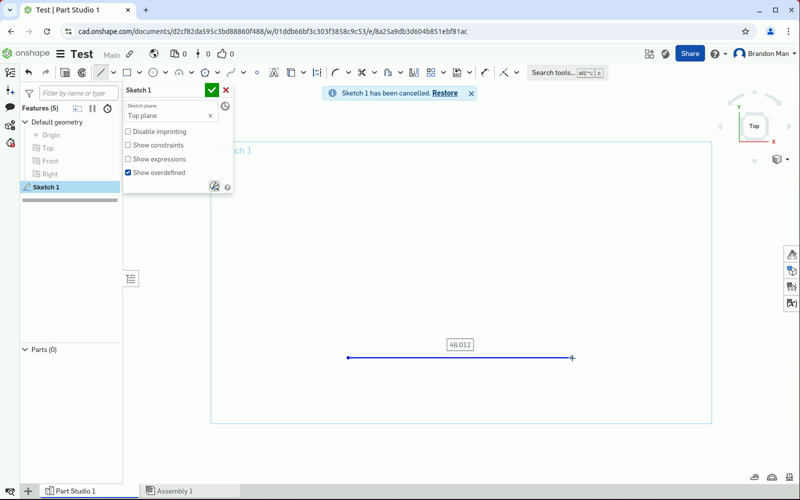
key_down(shift)
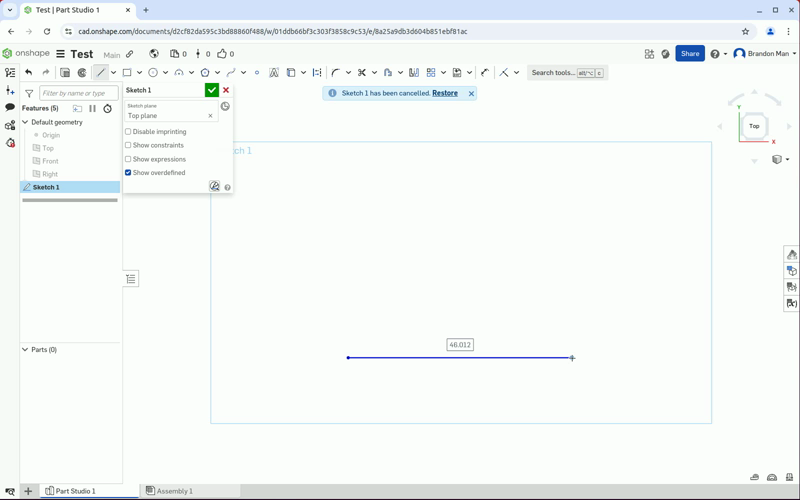
mouse_move(572, 209)
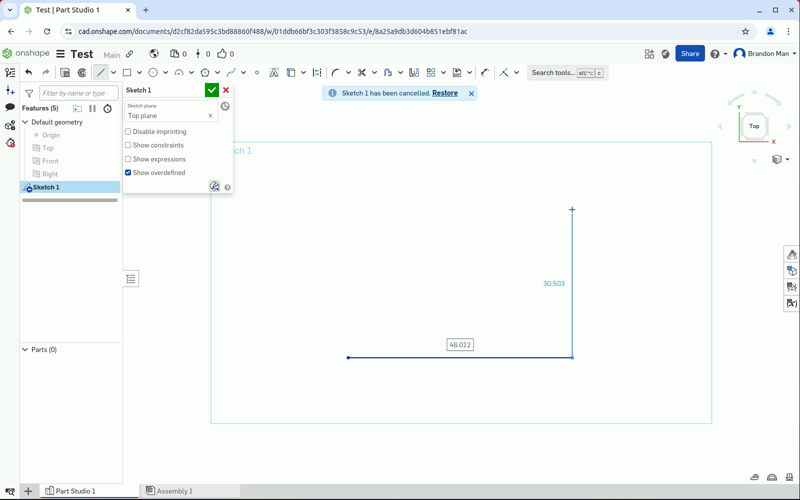
click(572, 209)
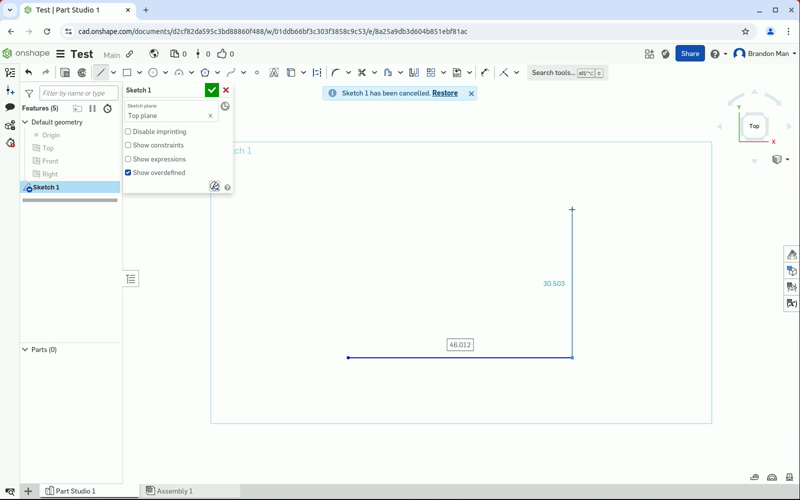
key_up(shift)
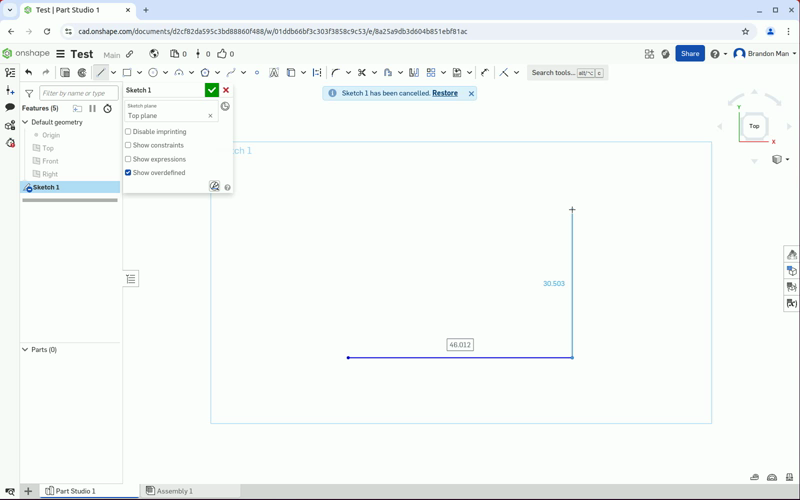
key_down(shift)
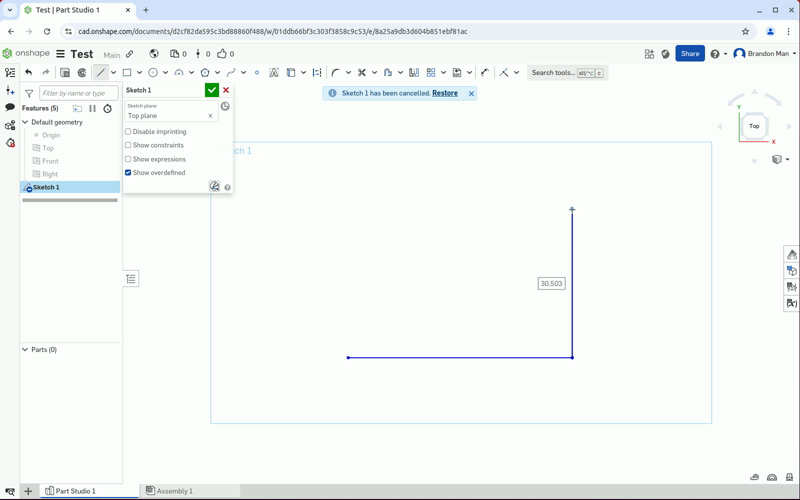
mouse_move(348, 209)
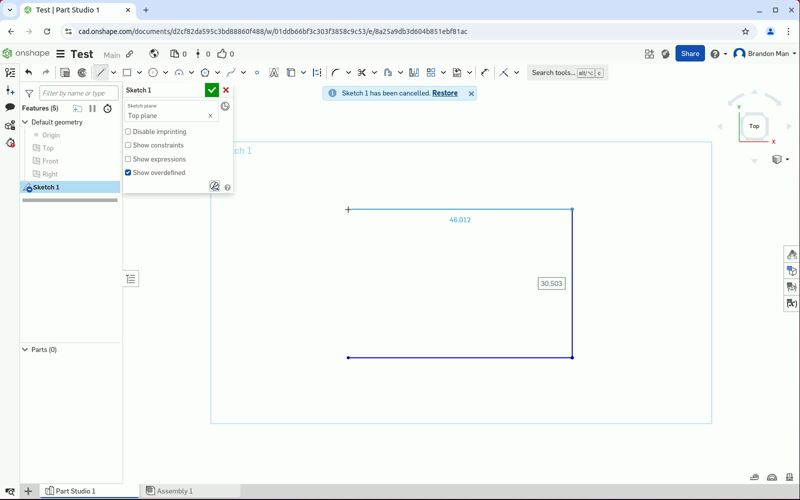
click(348, 209)
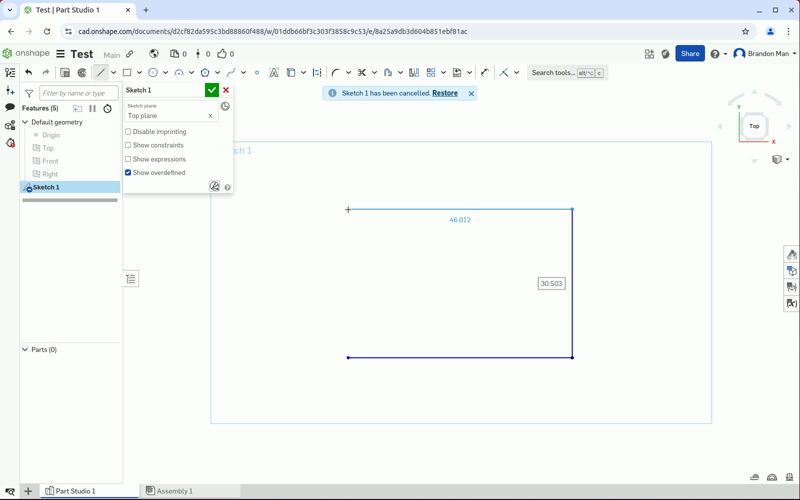
key_up(shift)
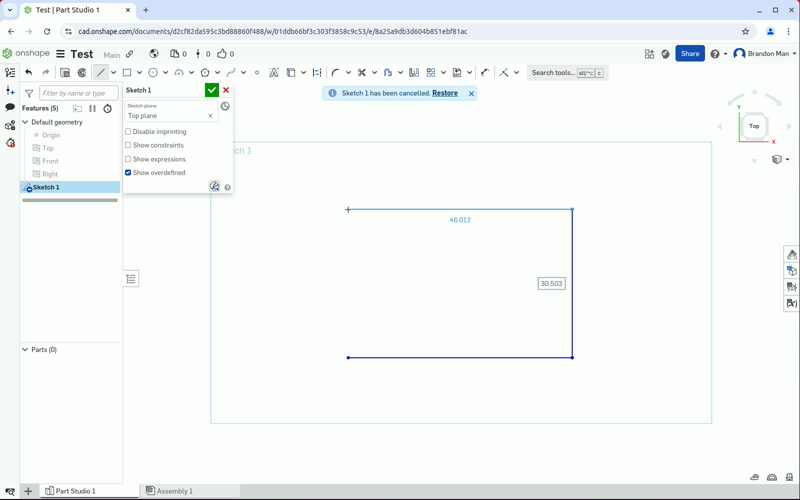
key_down(shift)
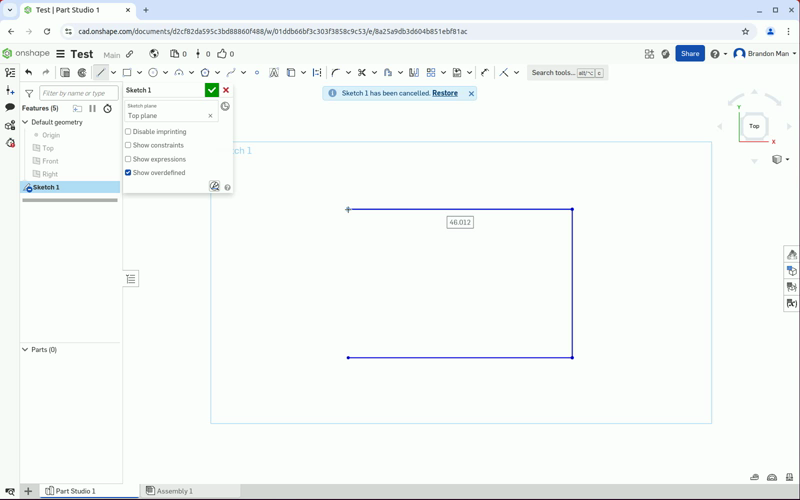
mouse_move(348, 357)
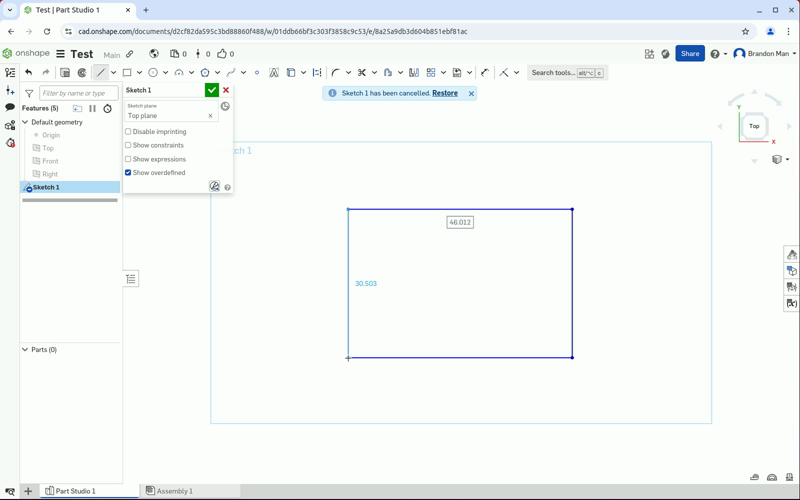
key_up(shift)
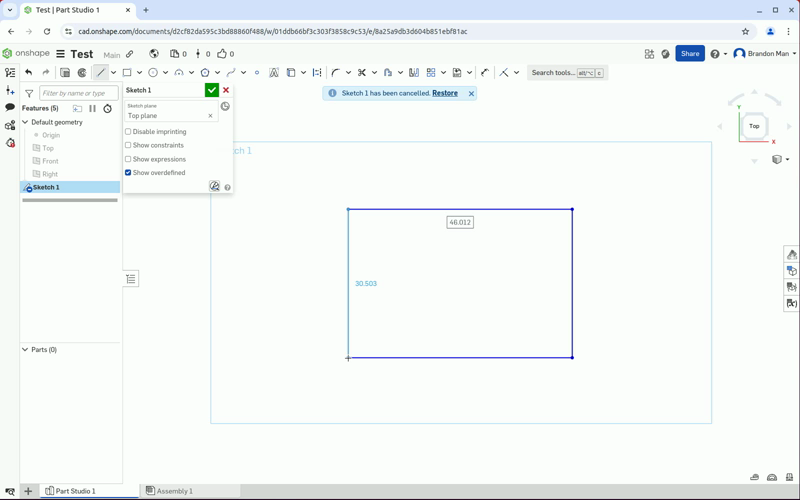
click(348, 357)
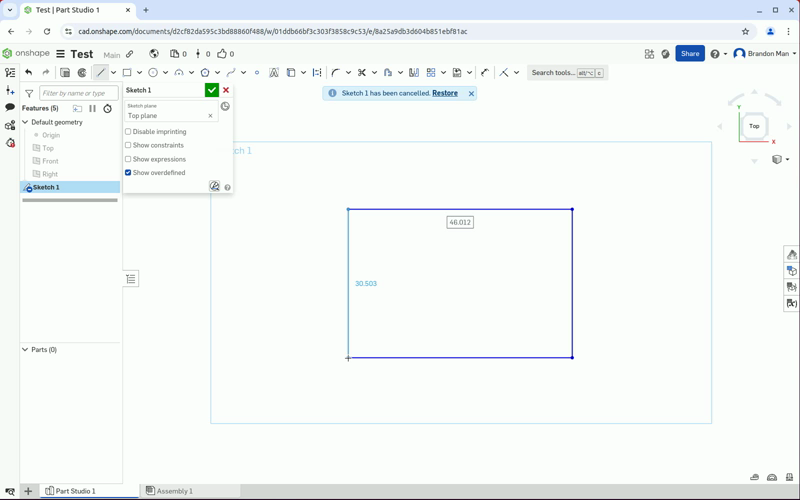
key(esc)
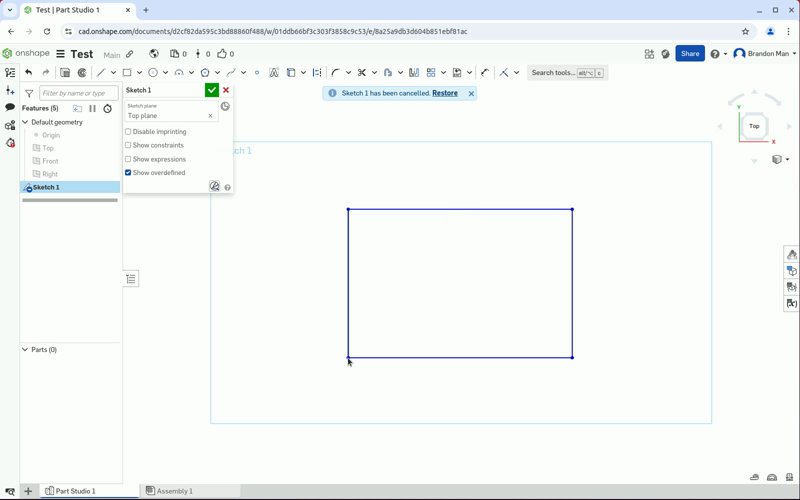
mouse_move(535, 293)
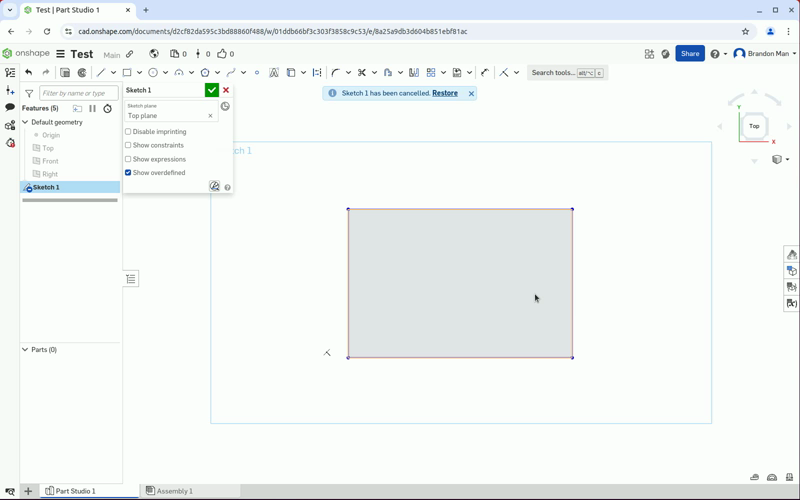
click(535, 293)
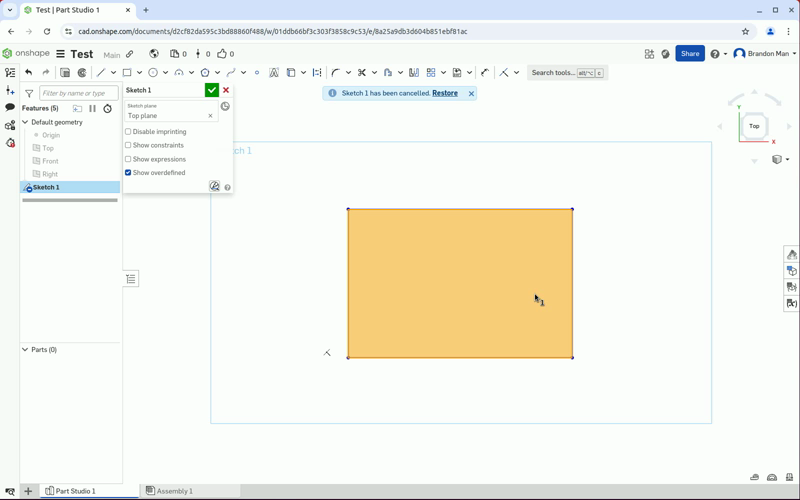
mouse_move(73, 352)
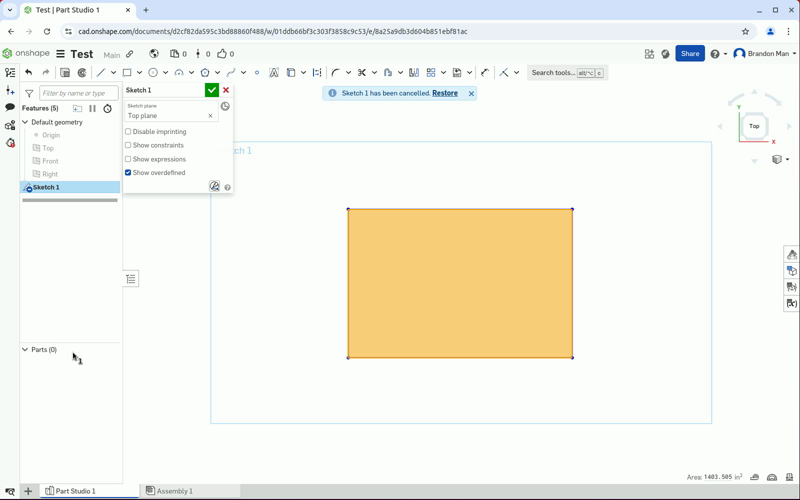
key(shift+y)
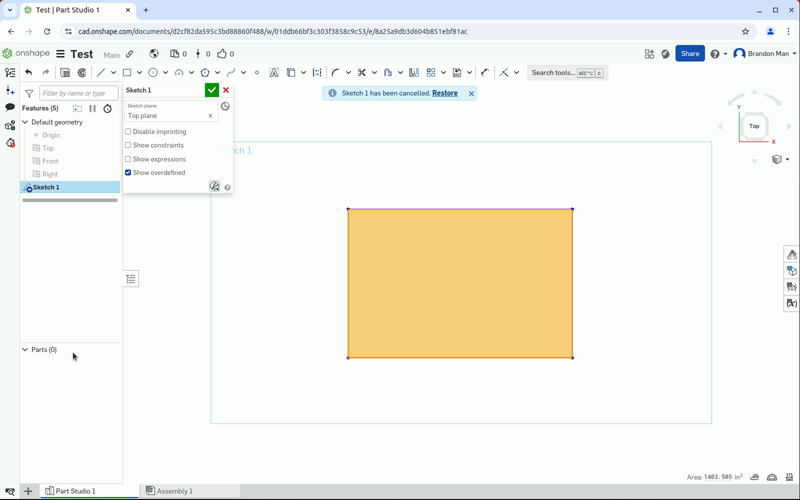
key(shift+e)
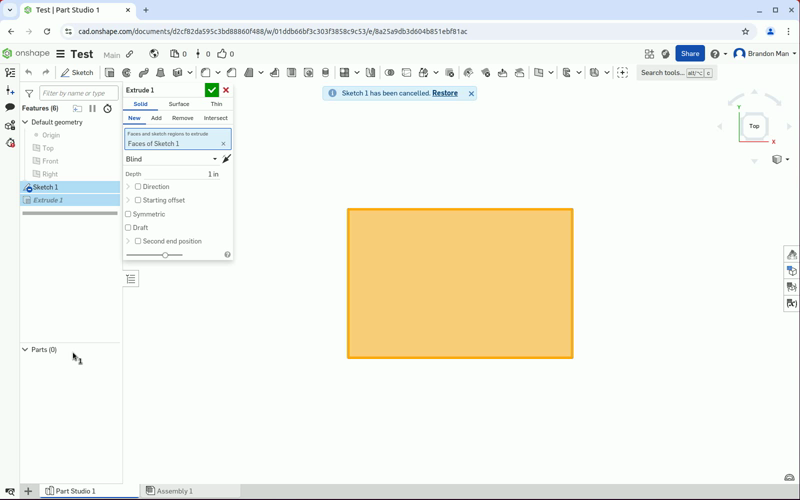
mouse_move(143, 106)
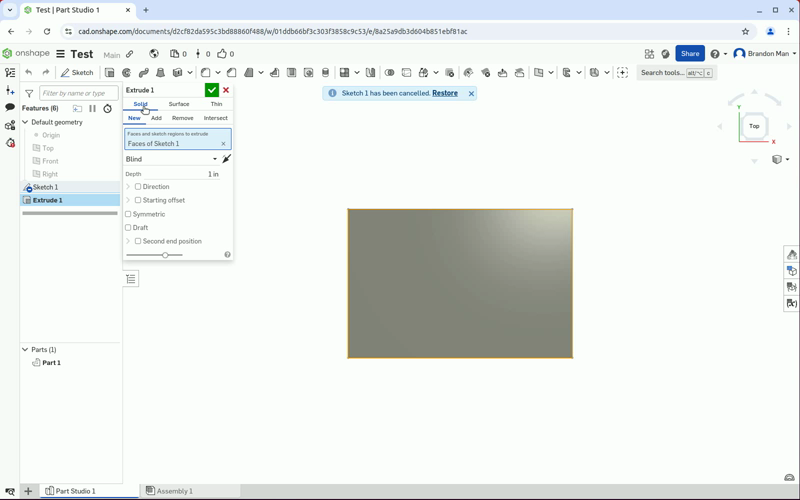
click(143, 106)
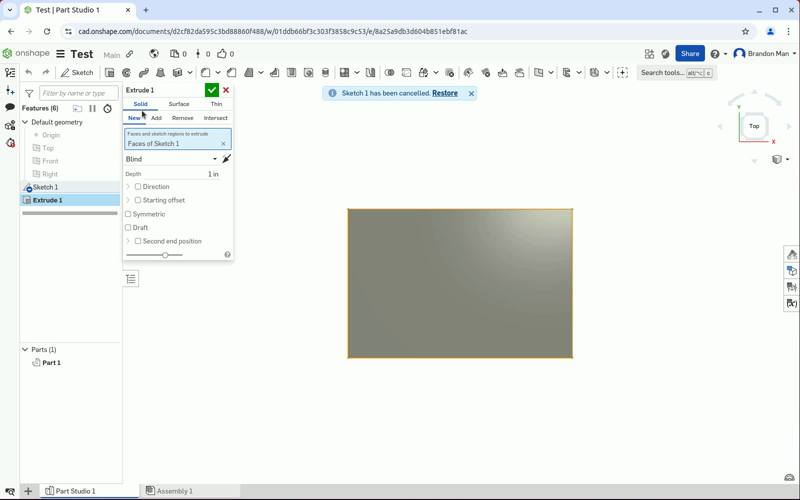
mouse_move(137, 120)
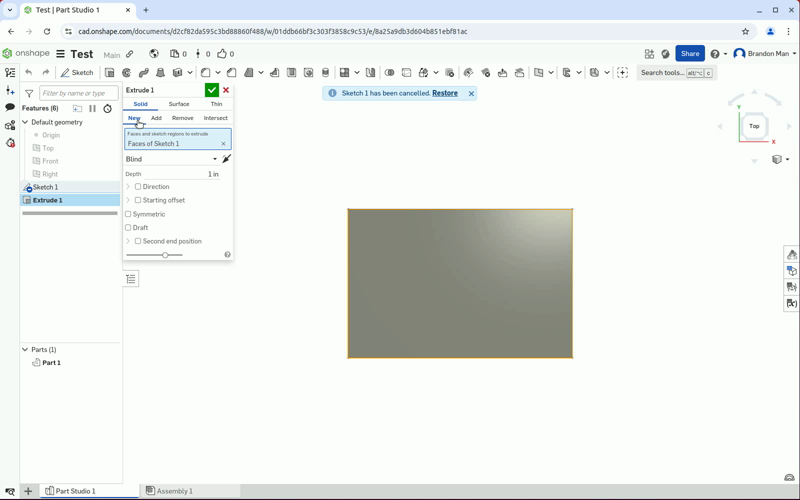
click(137, 120)
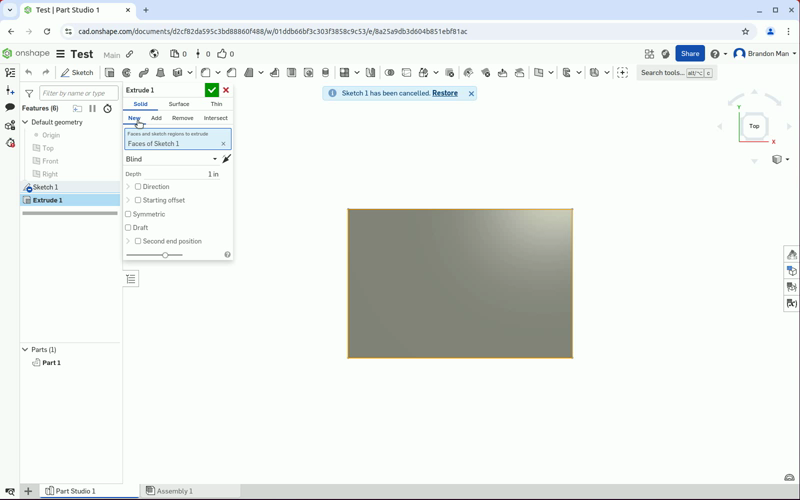
key(tab, 4)
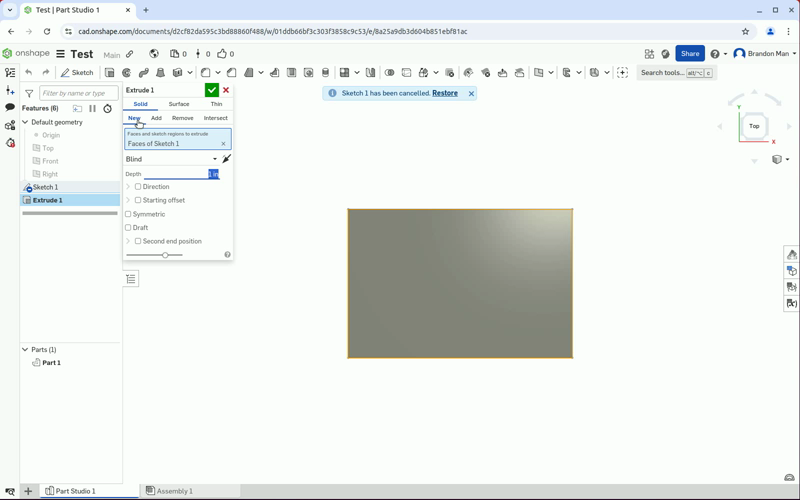
text(30.81)
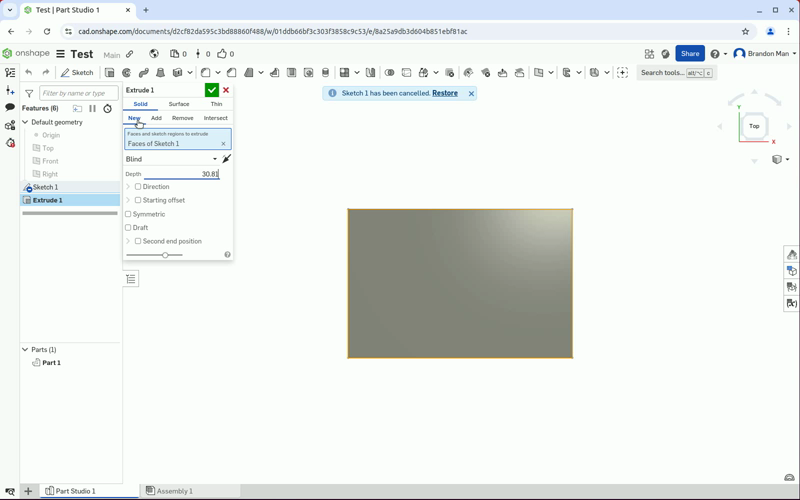
key(tab, 3)
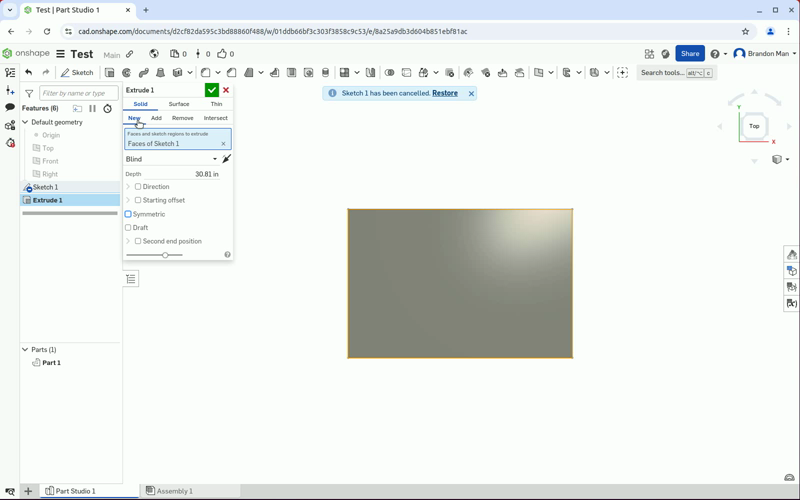
key(space)
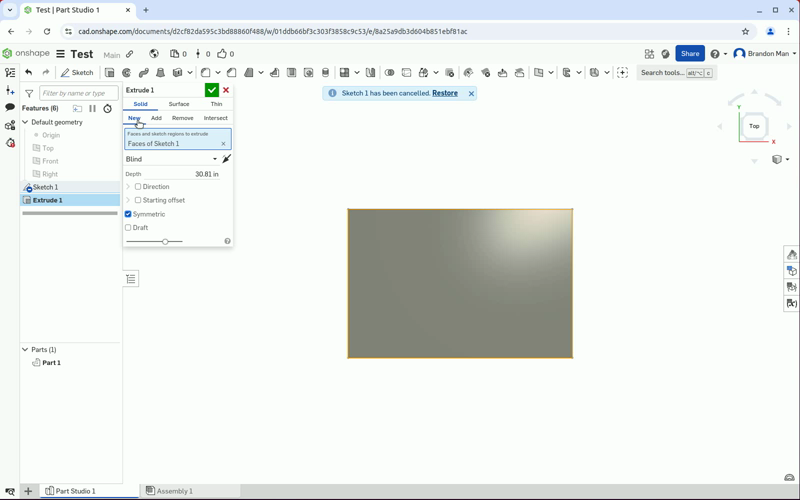
key(enter)
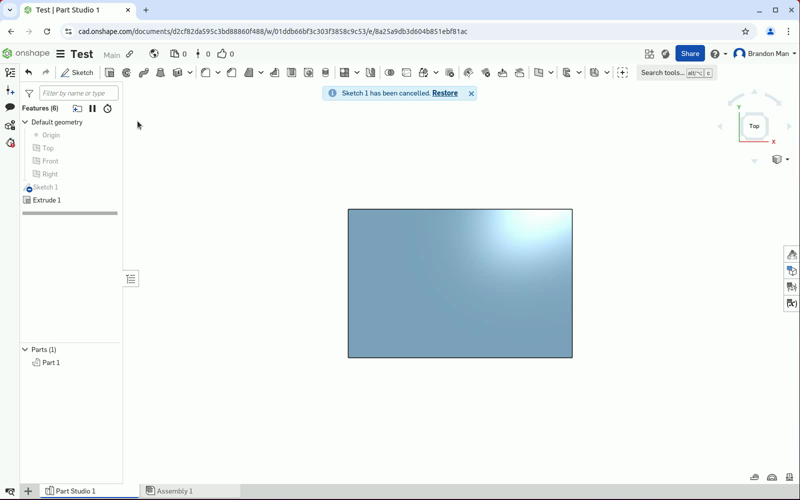
key(shift+h)
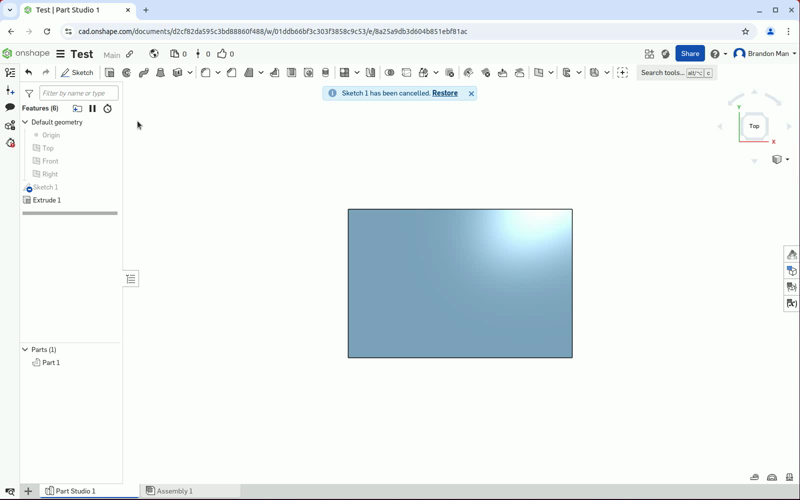
key(shift+h)
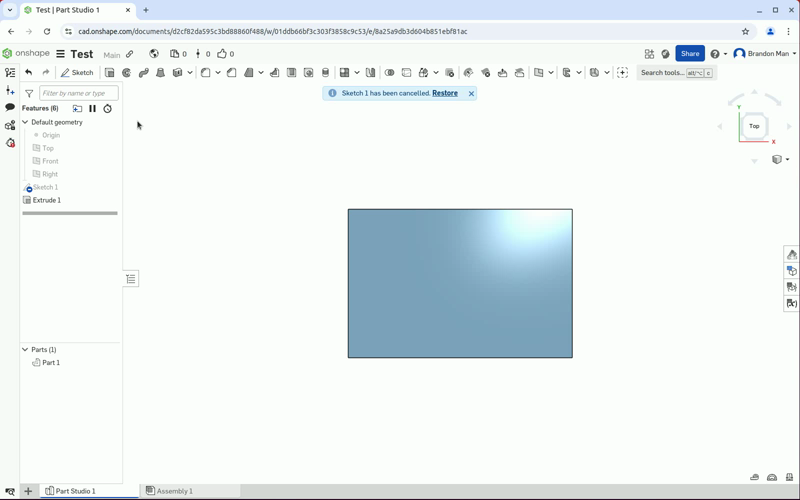
mouse_move(73, 189)
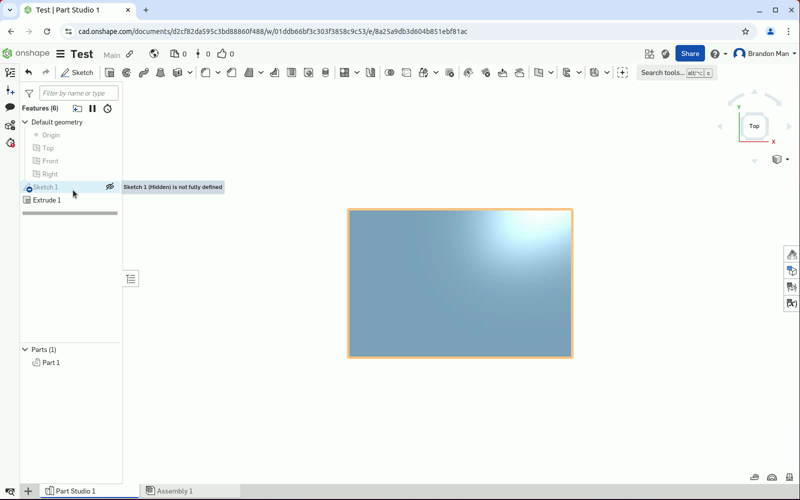
click(73, 189)
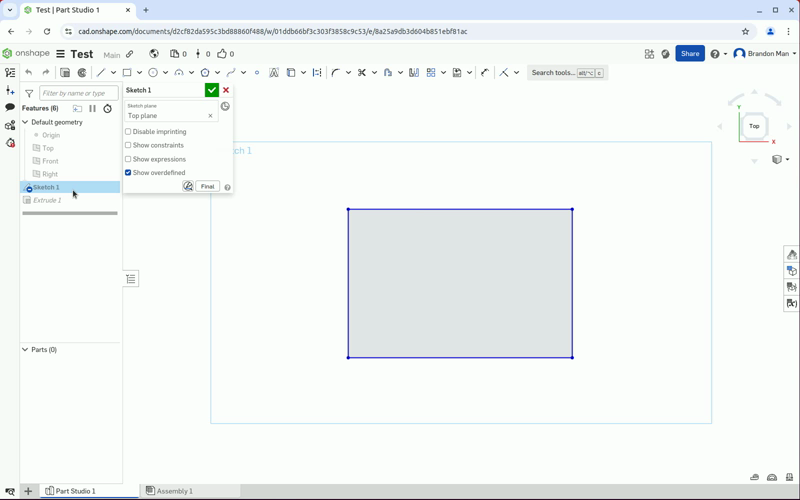
mouse_move(229, 92)
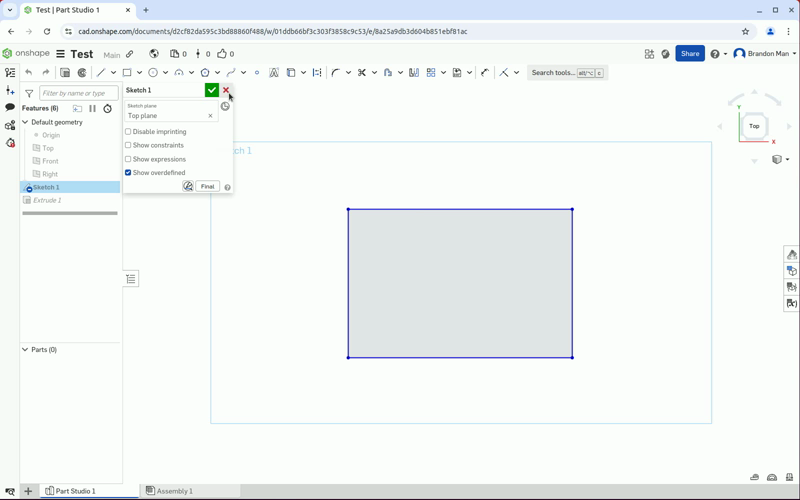
click(229, 92)
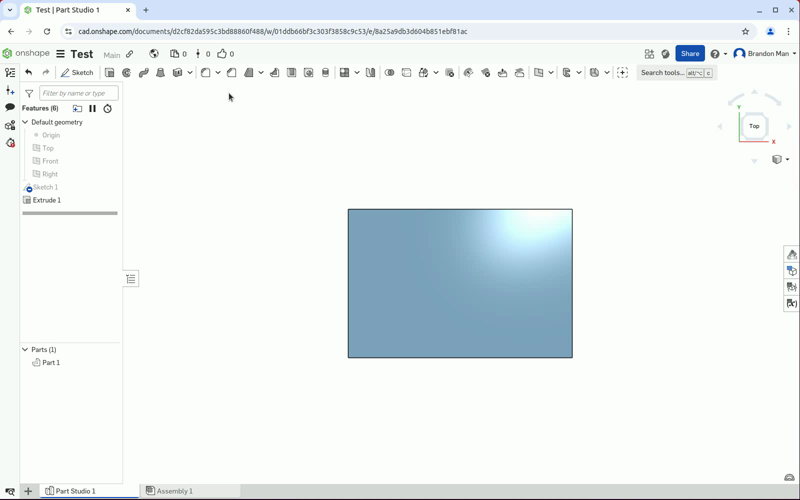
mouse_move(73, 352)
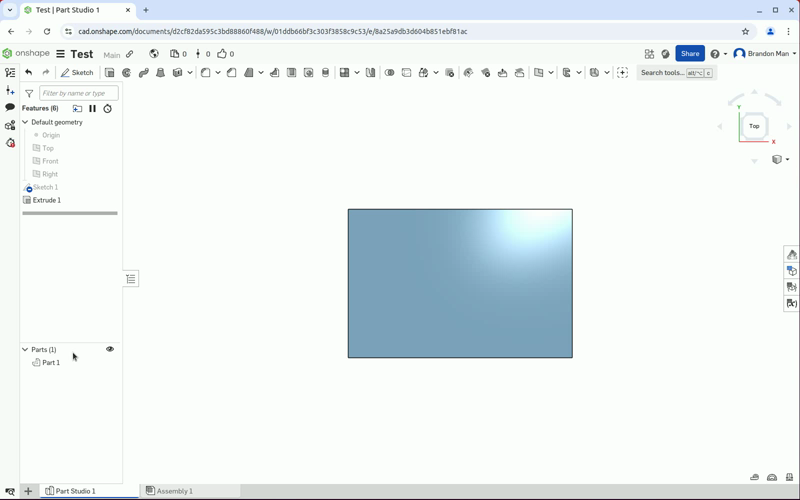
key(y)
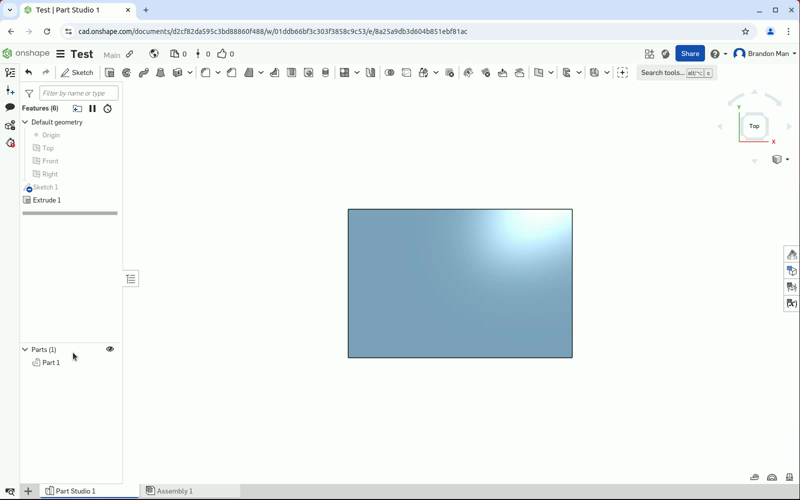
key(shift+p)
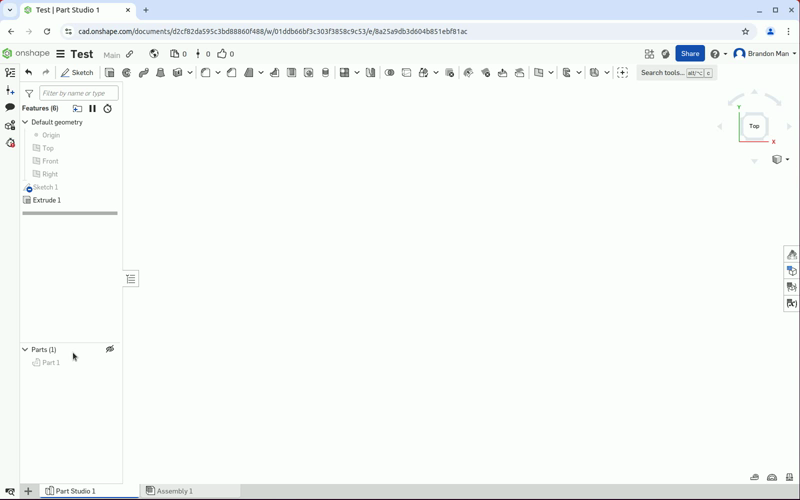
key(space)
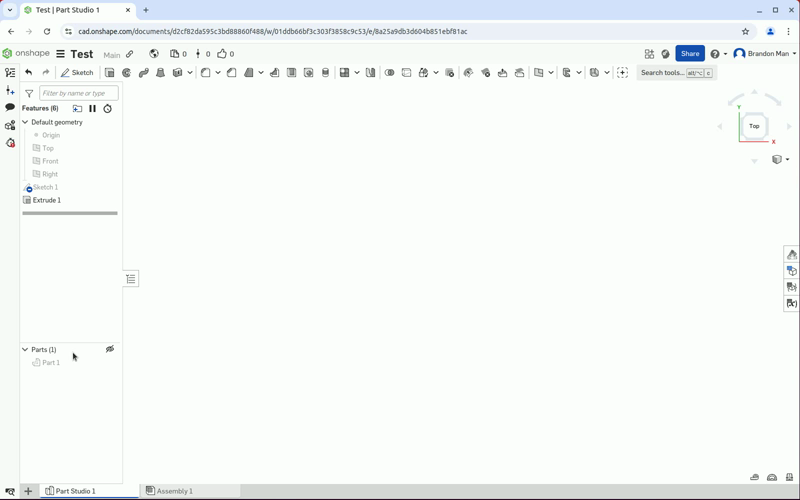
key_down(shift)
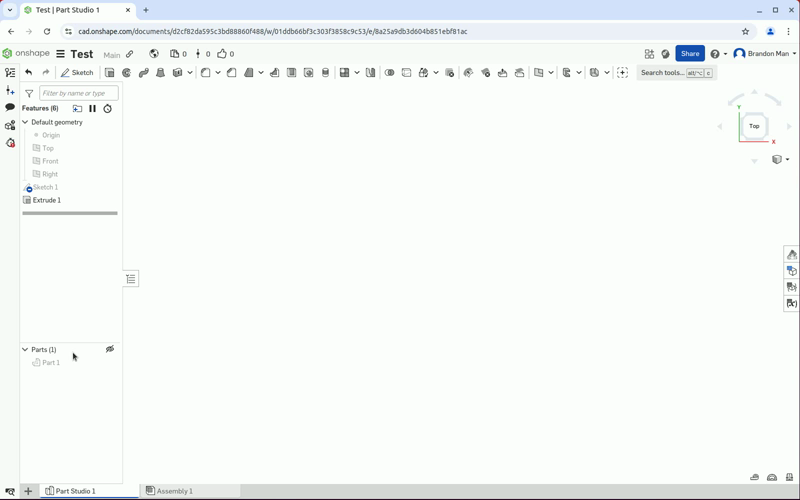
key(up)
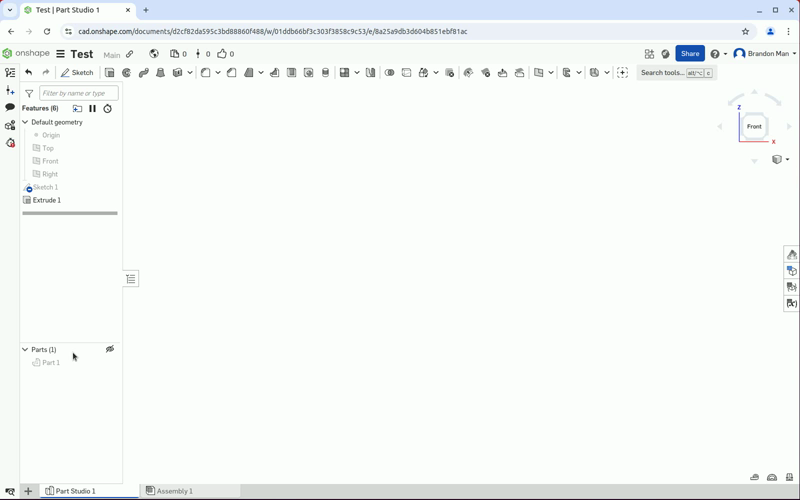
key_up(shift)
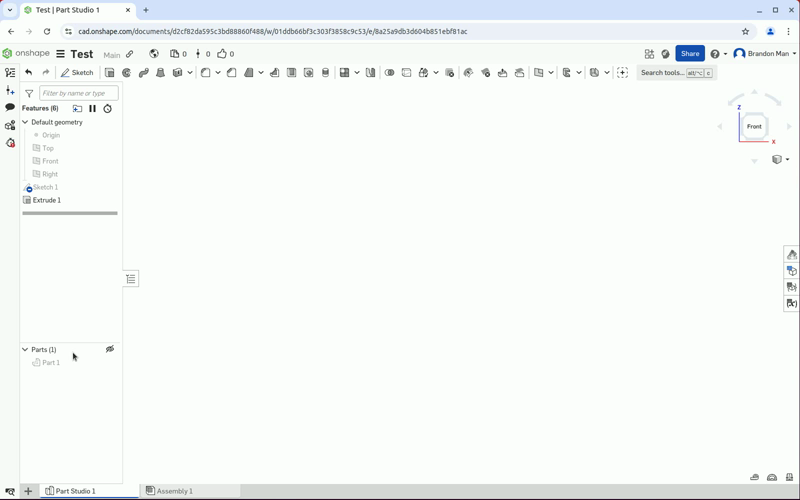
key(space)
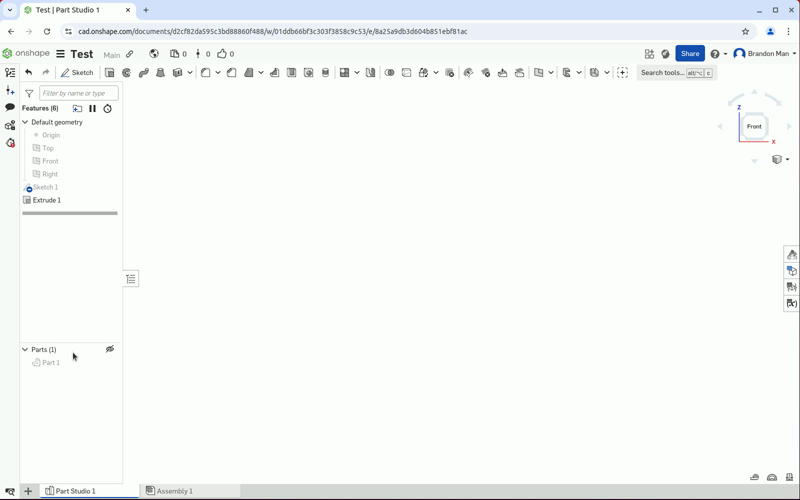
key_down(shift)
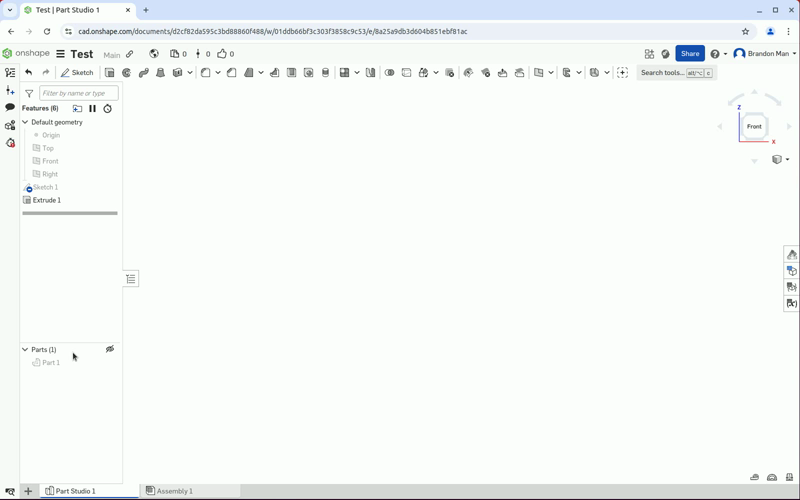
key(left)
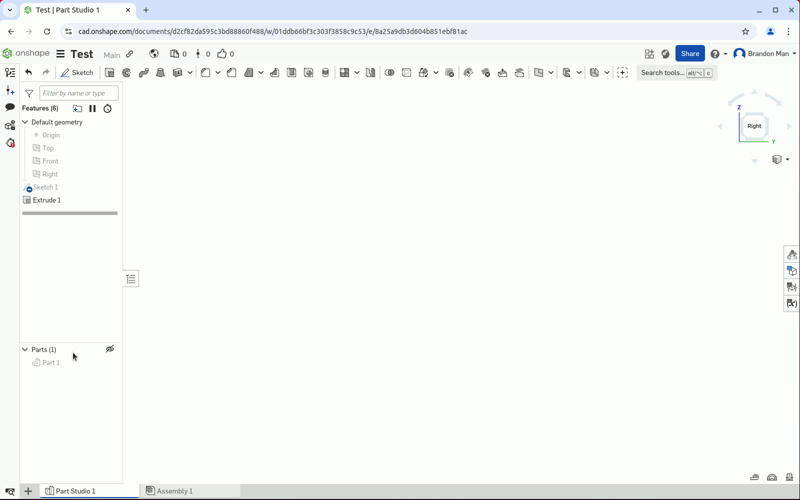
key_up(shift)
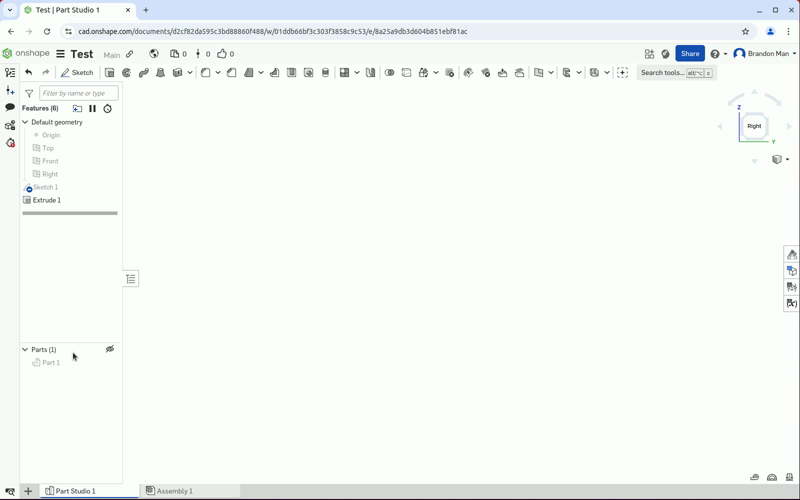
mouse_move(73, 352)
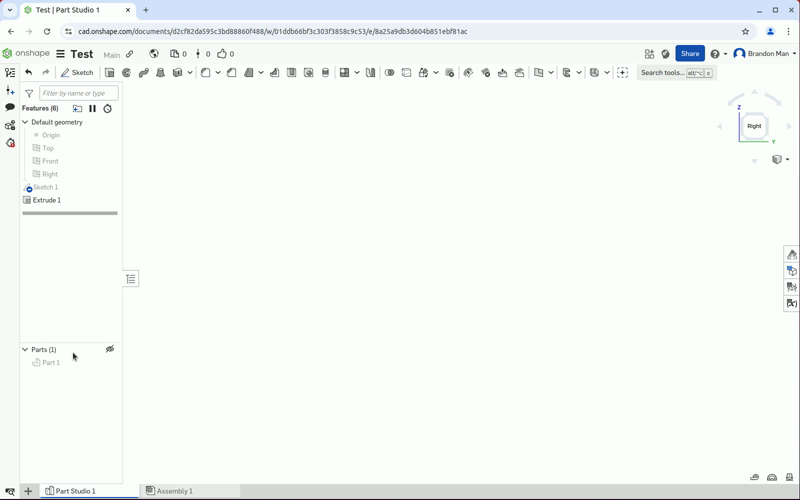
key(shift+y)
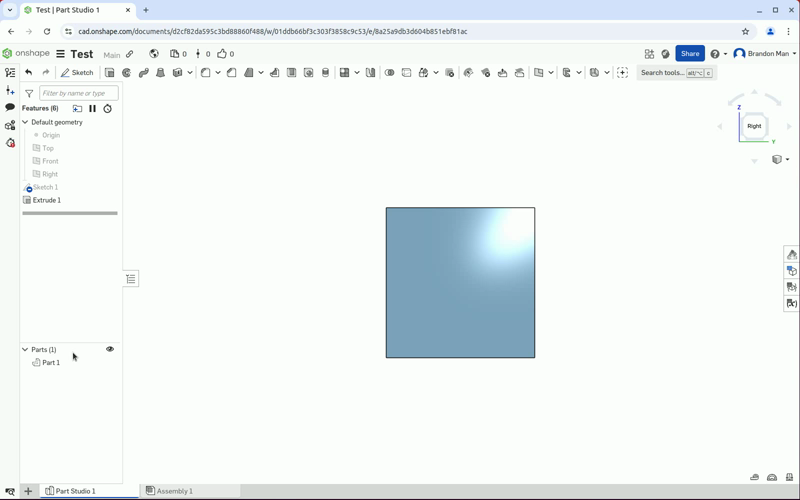
mouse_move(541, 75)
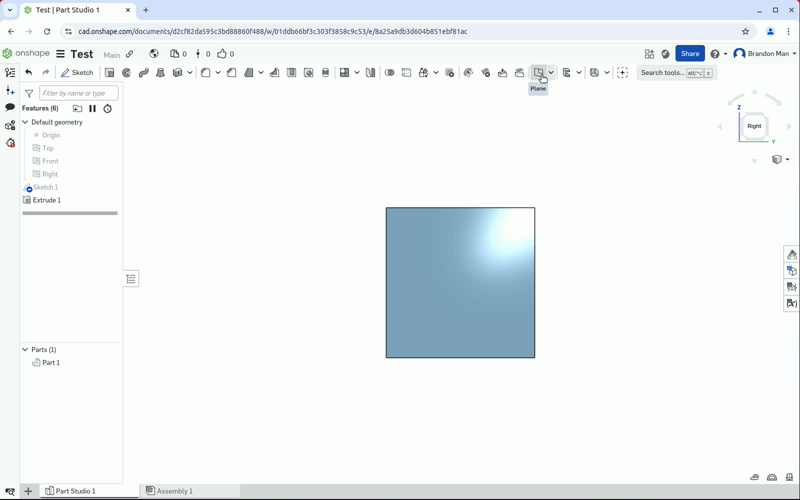
click(541, 75)
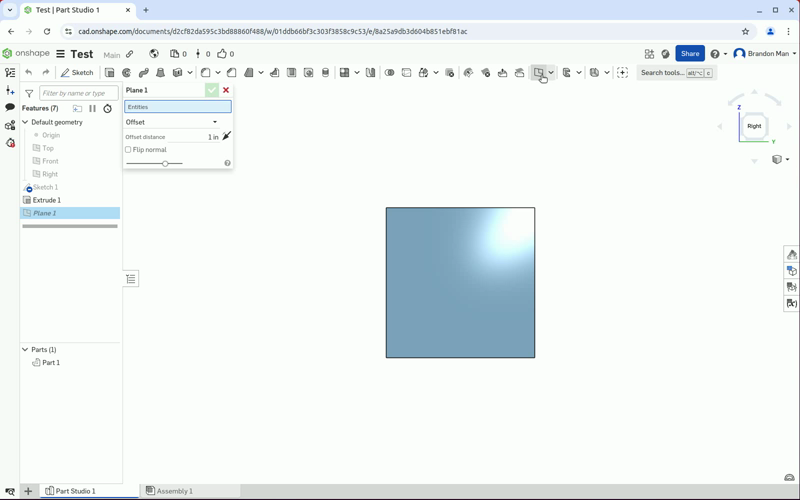
mouse_move(73, 176)
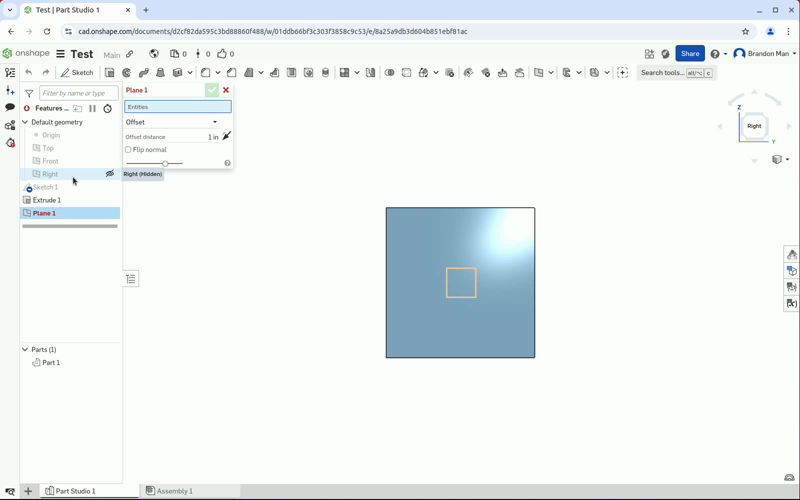
click(73, 176)
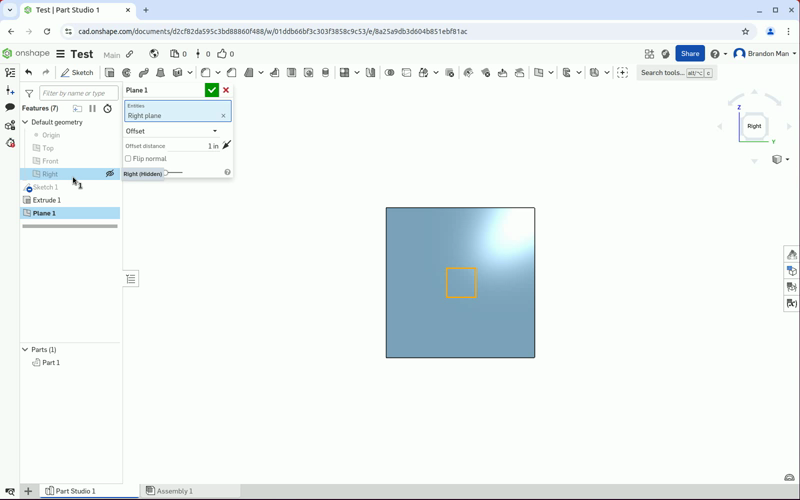
key(tab, 2)
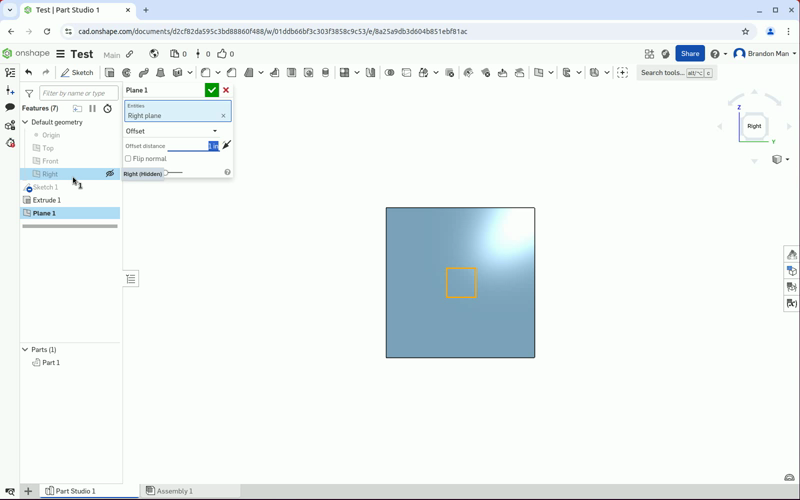
text(23.108)
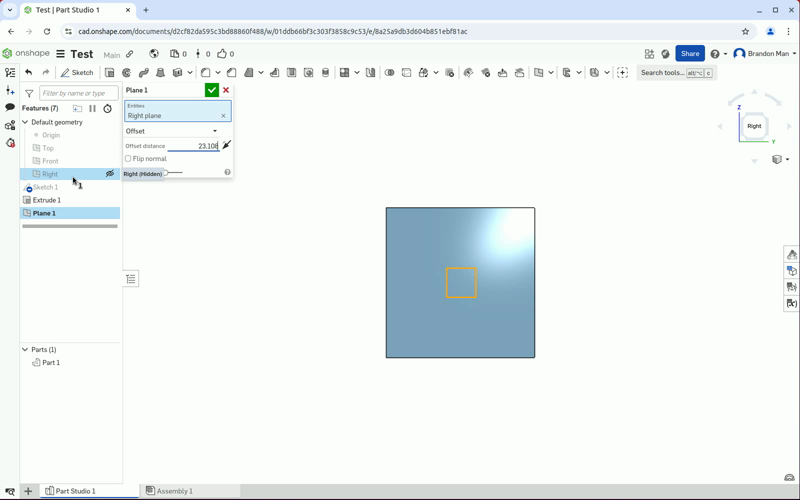
key(enter, 2)
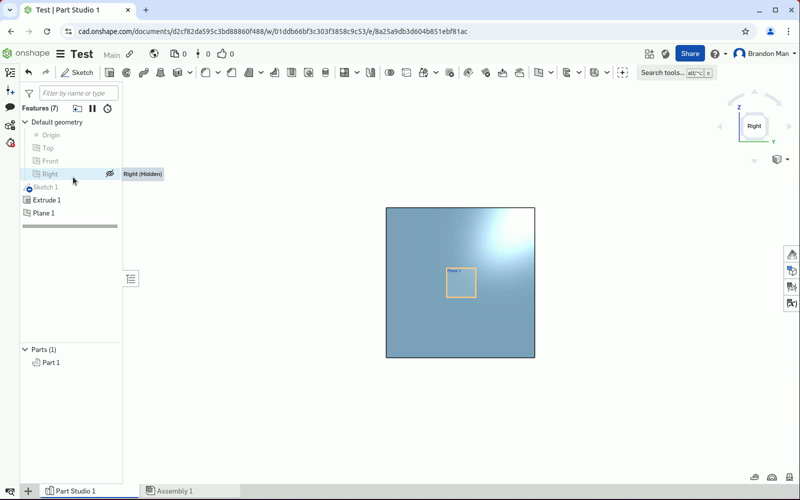
key(shift+s)
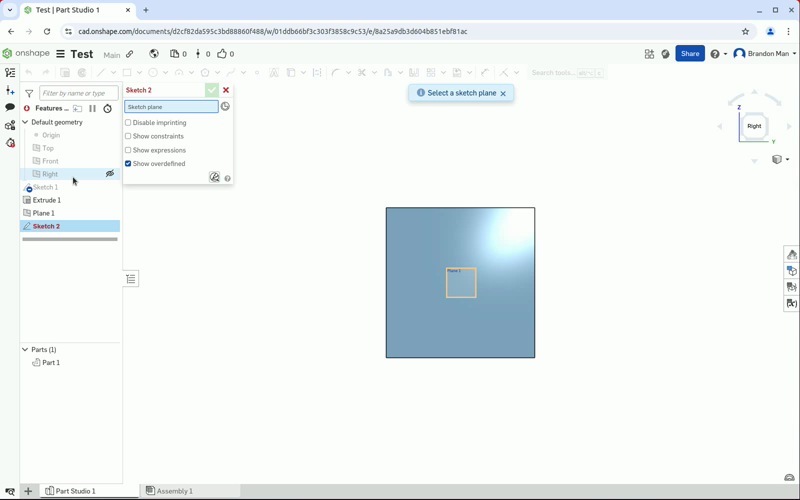
mouse_move(73, 215)
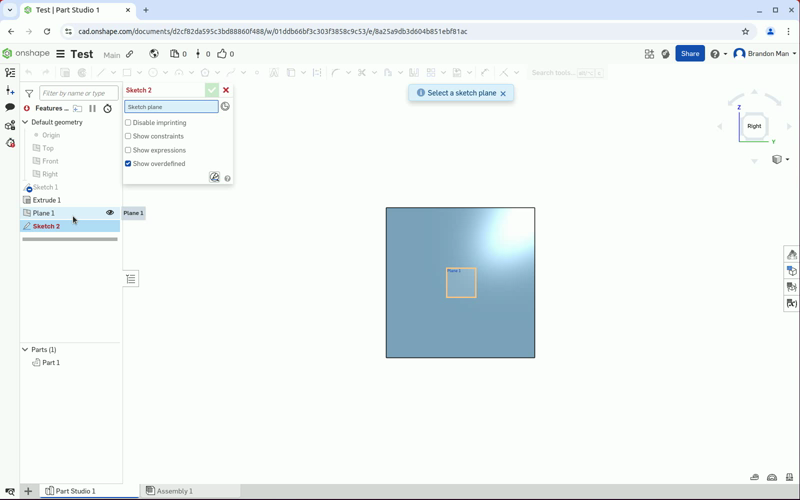
click(73, 215)
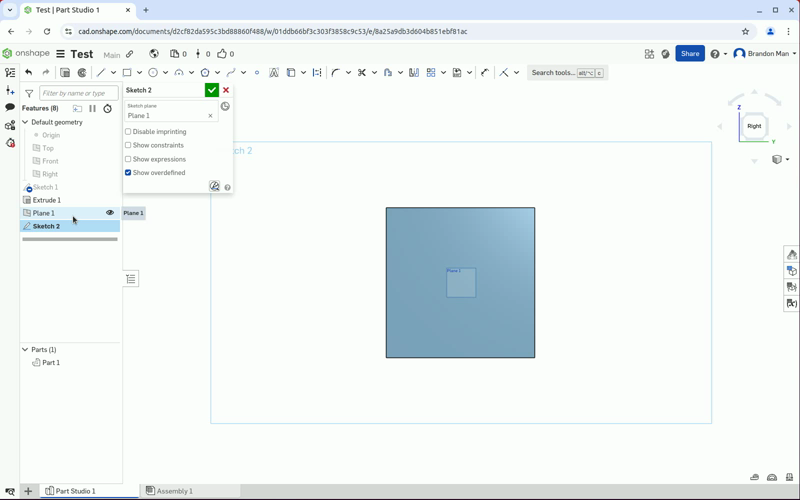
mouse_move(73, 352)
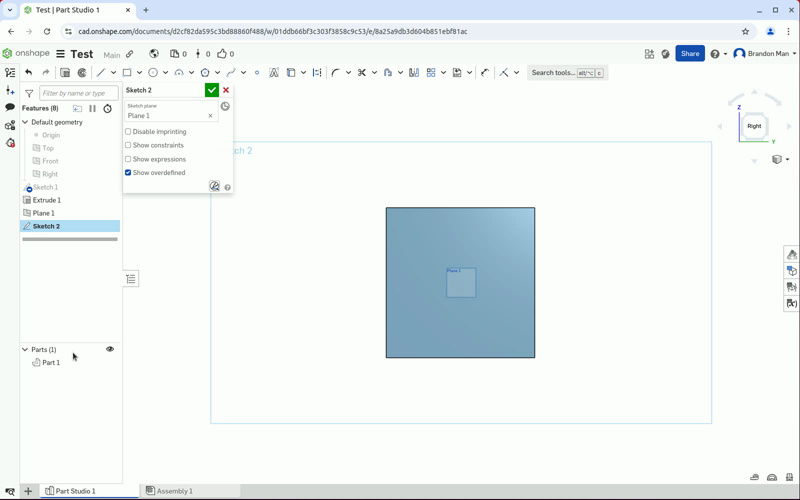
key(y)
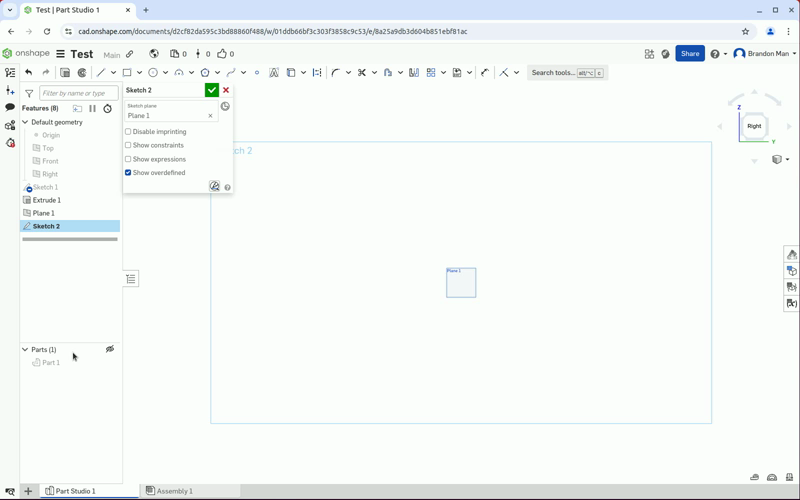
key(l)
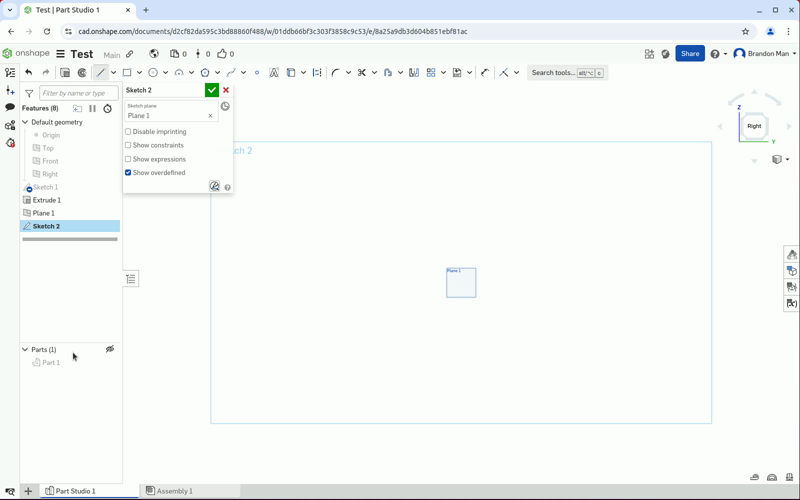
key_down(shift)
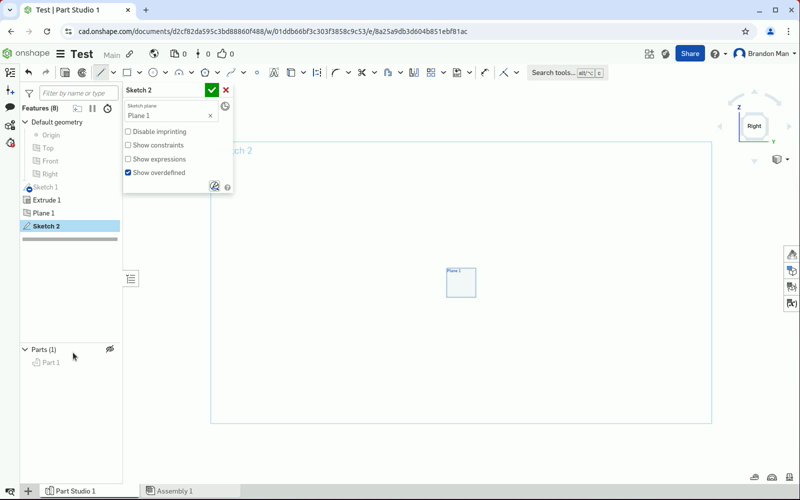
mouse_move(436, 307)
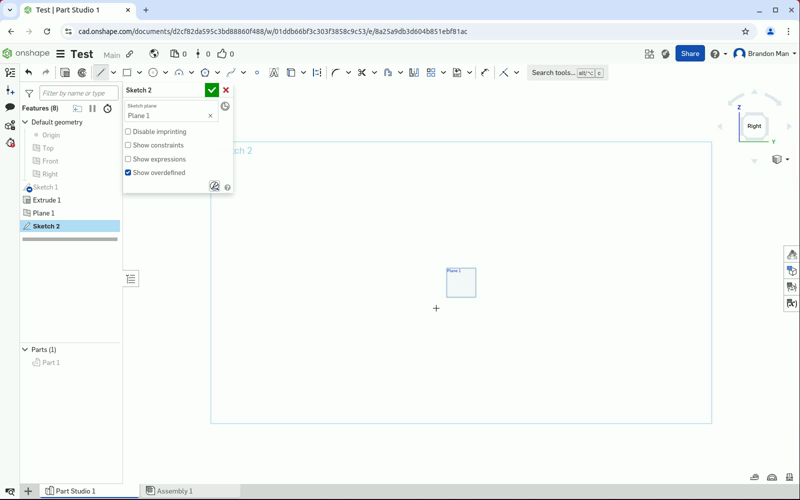
click(436, 307)
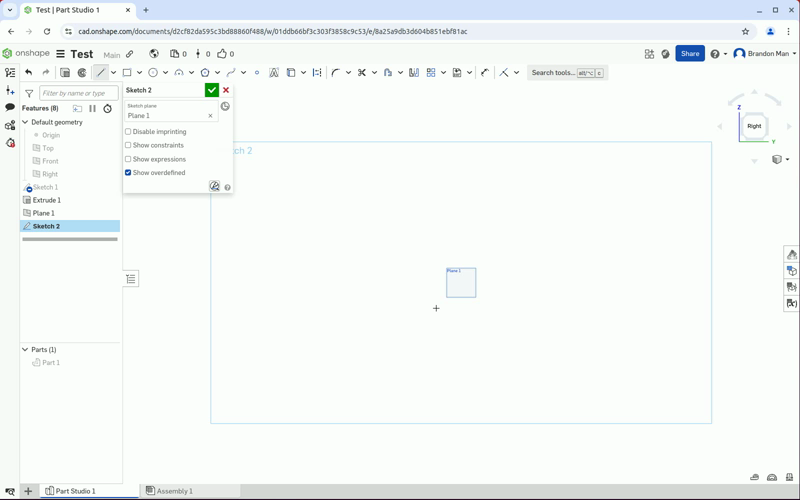
key_up(shift)
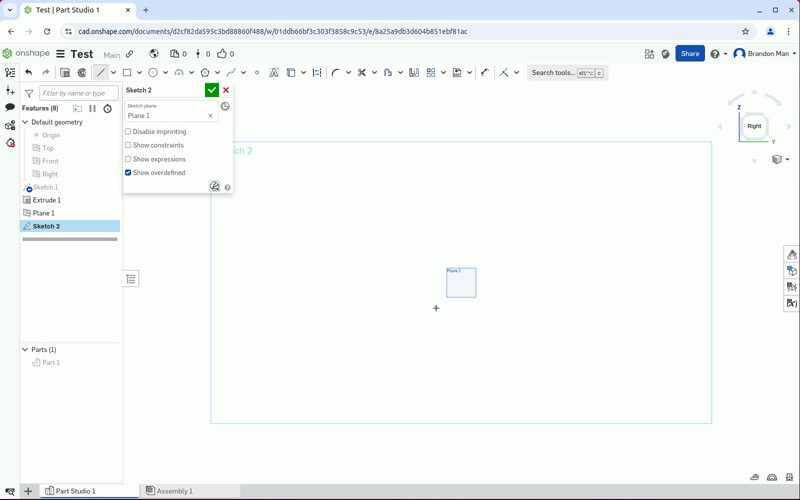
key_down(shift)
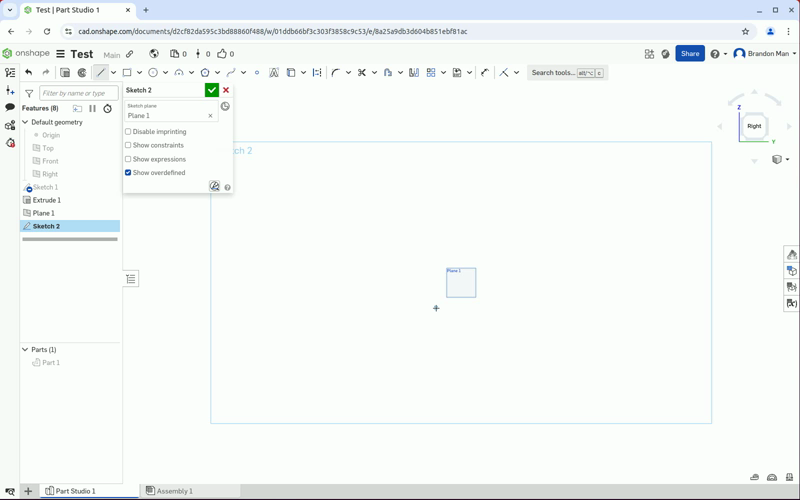
mouse_move(466, 307)
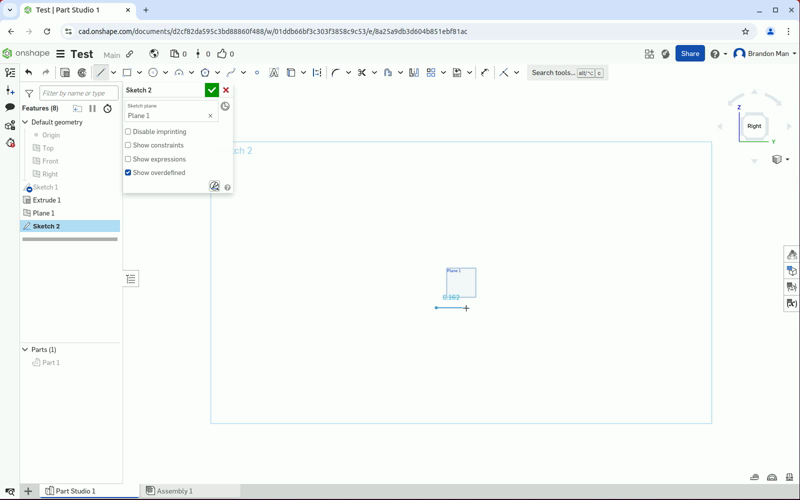
mouse_move(487, 307)
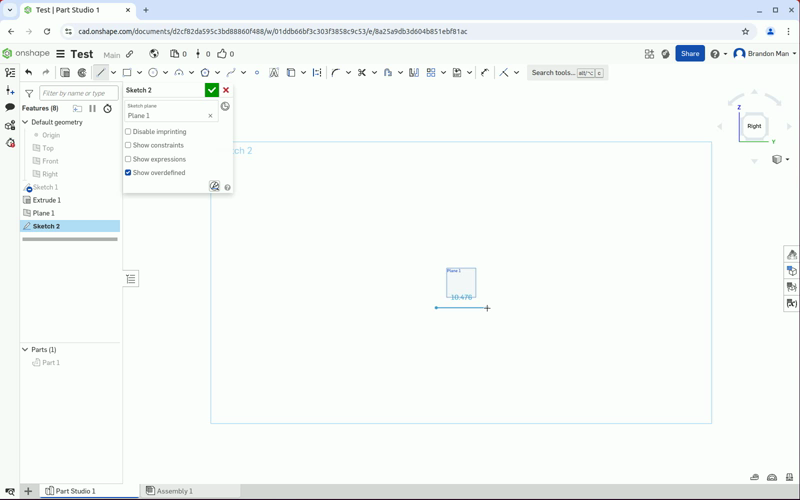
click(487, 307)
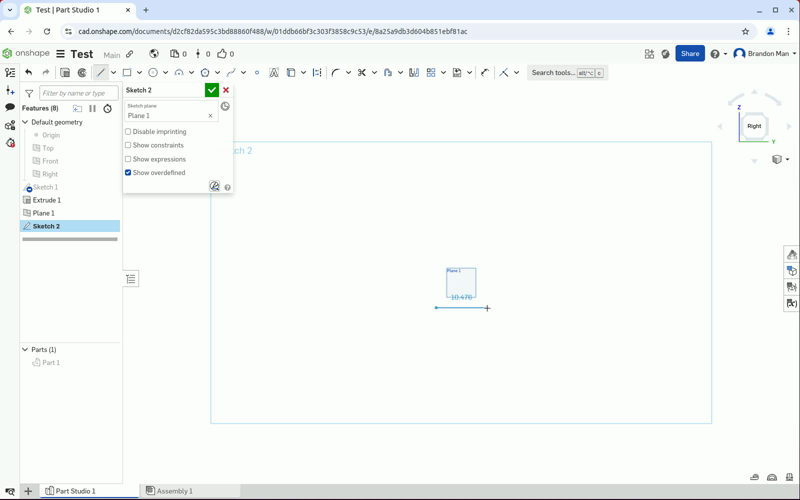
key_up(shift)
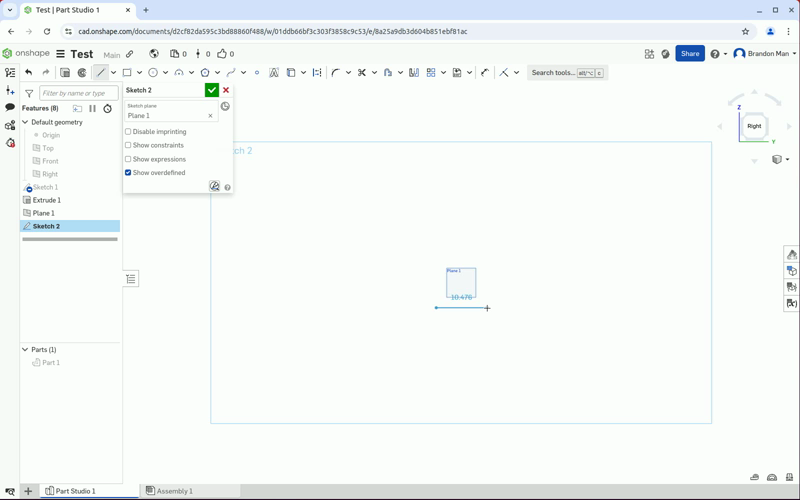
key_down(shift)
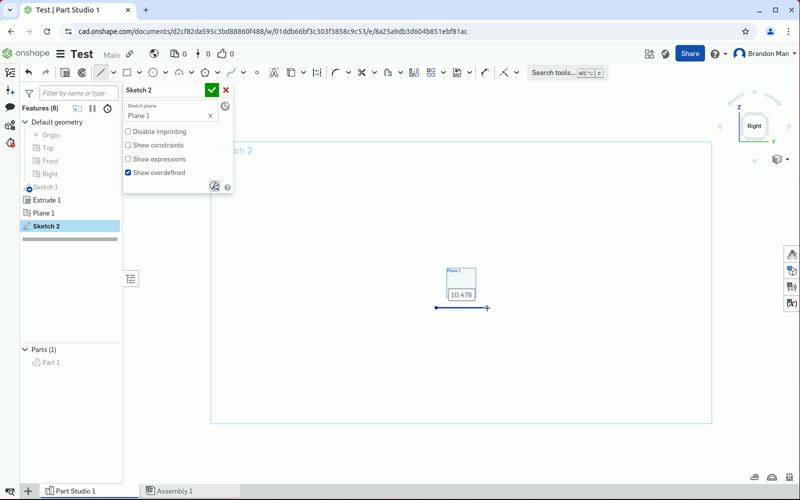
mouse_move(517, 307)
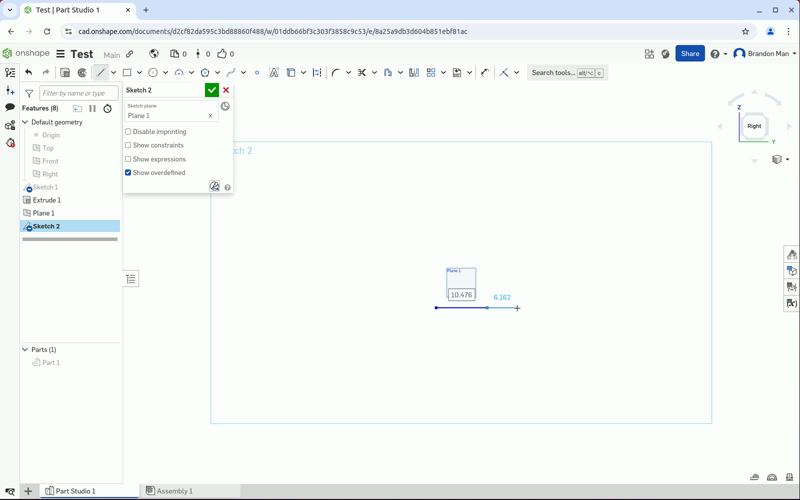
mouse_move(487, 256)
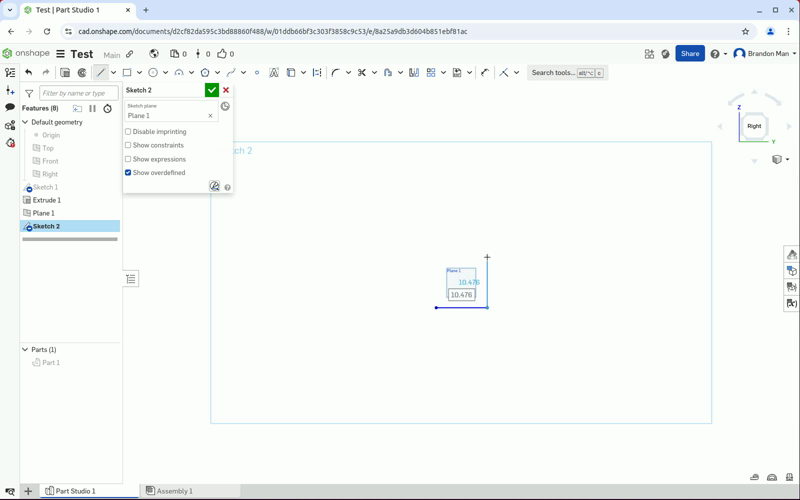
click(487, 256)
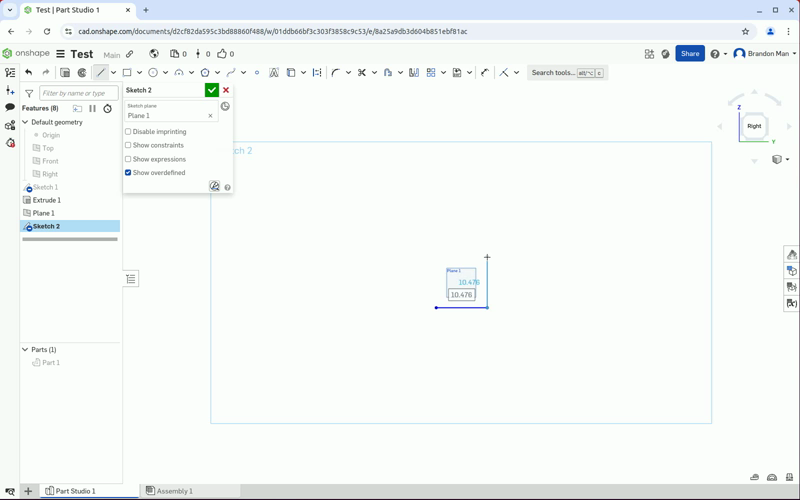
key_up(shift)
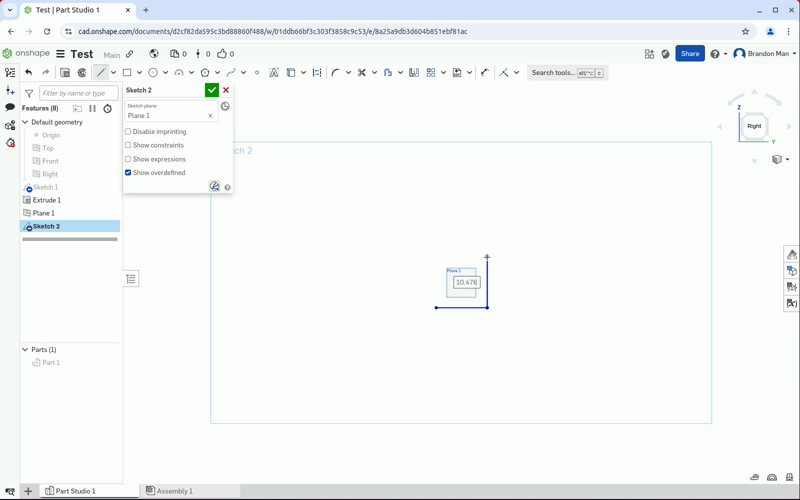
key_down(shift)
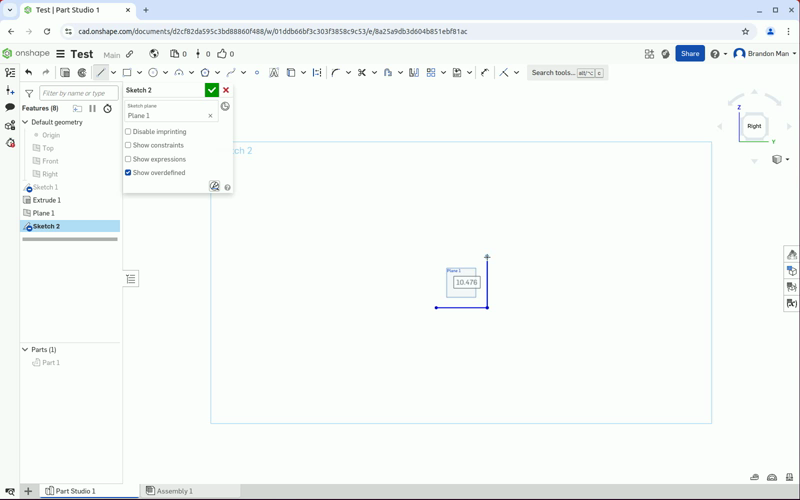
mouse_move(517, 256)
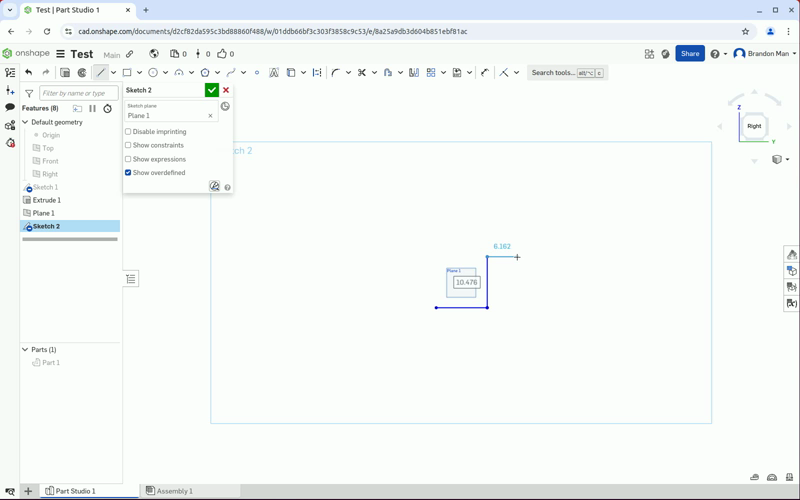
mouse_move(436, 256)
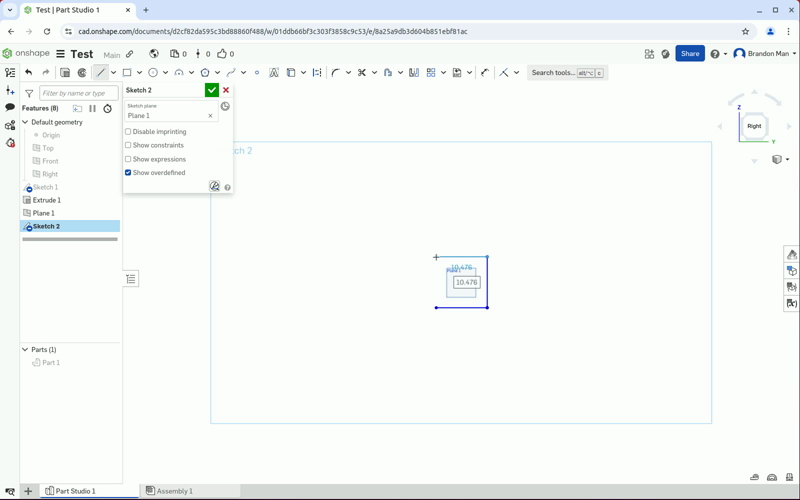
click(436, 256)
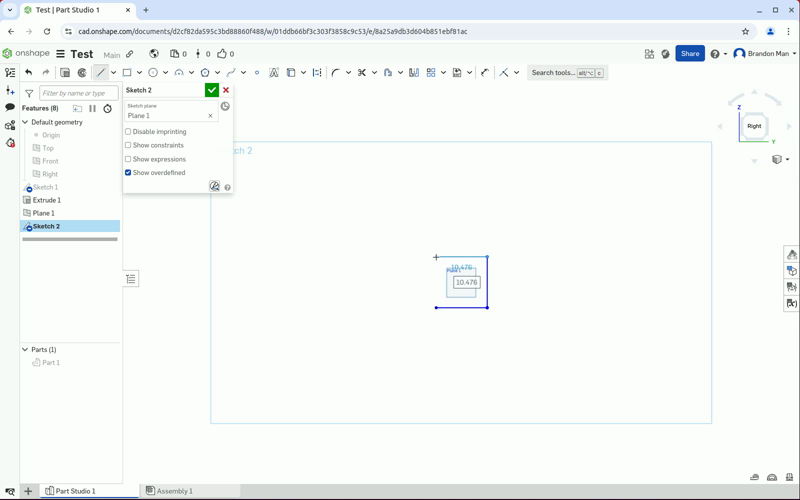
key_up(shift)
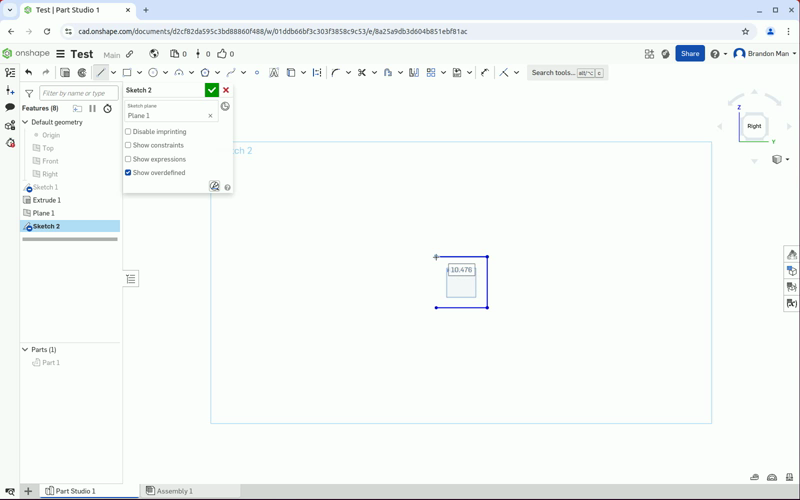
mouse_move(466, 256)
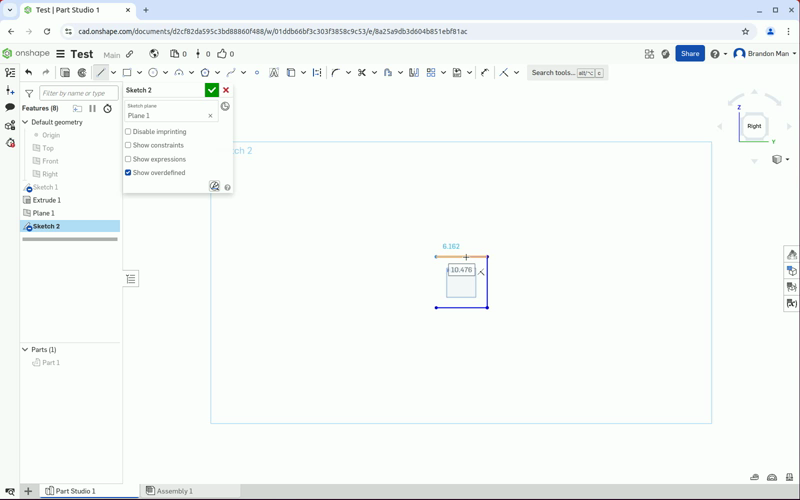
key_down(shift)
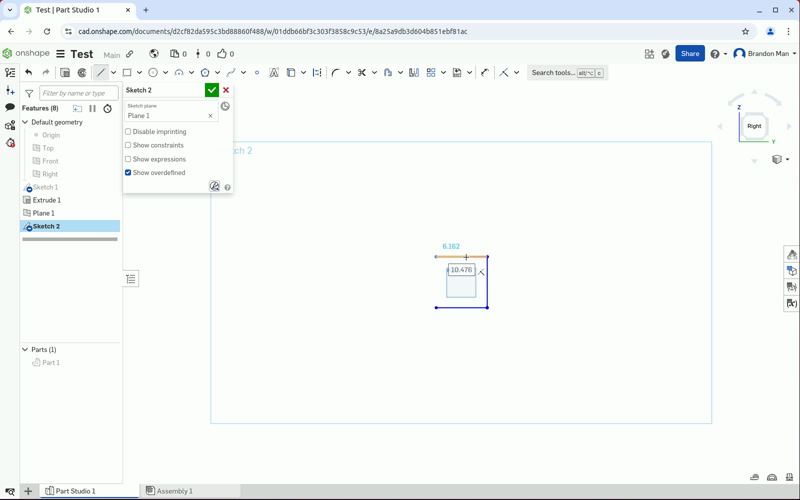
mouse_move(436, 307)
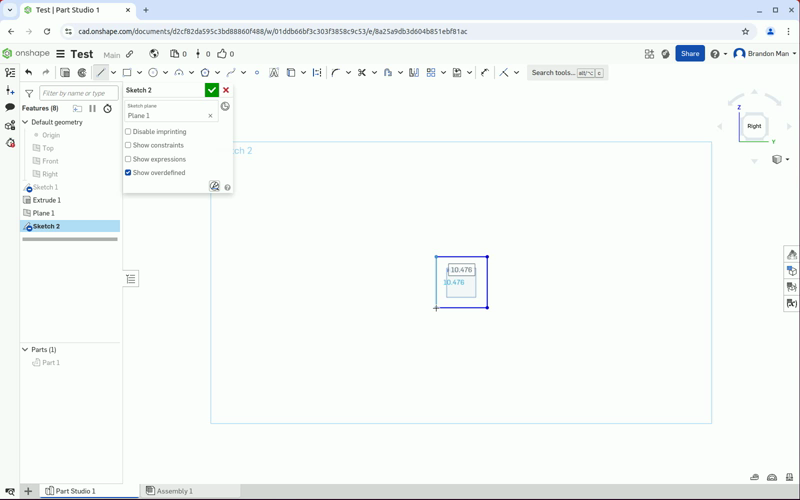
key_up(shift)
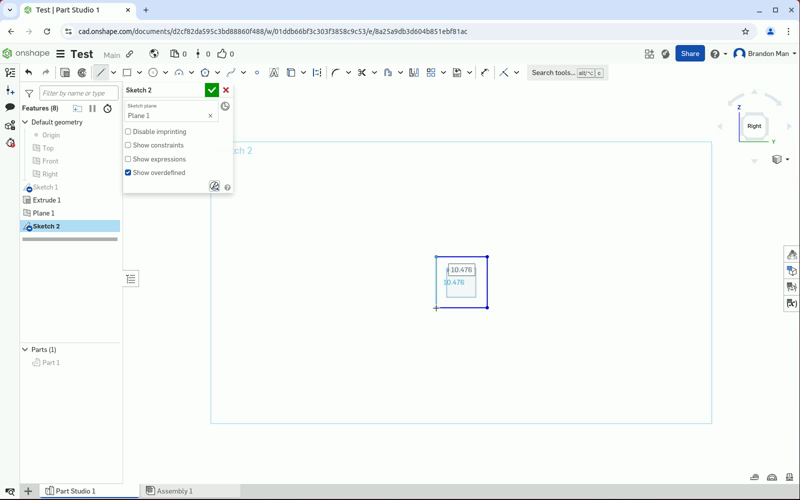
click(436, 307)
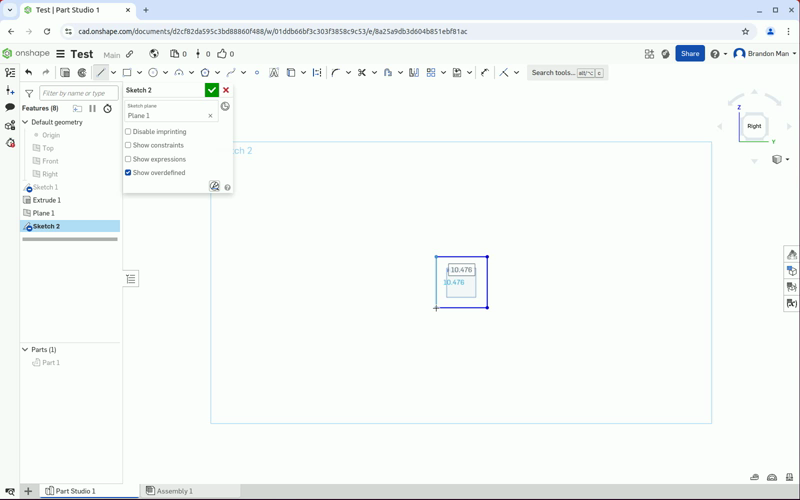
key(esc)
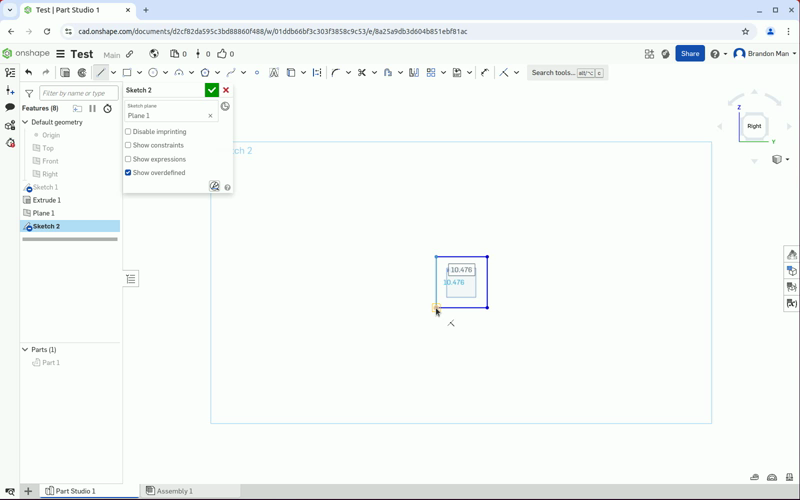
mouse_move(457, 303)
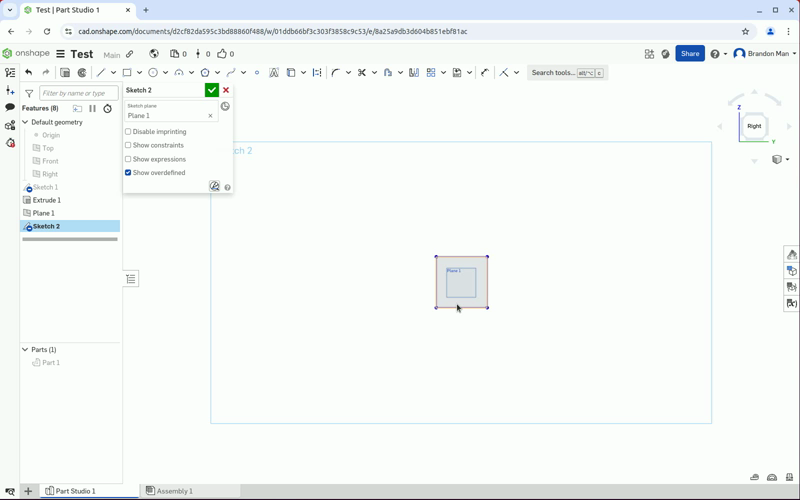
click(457, 303)
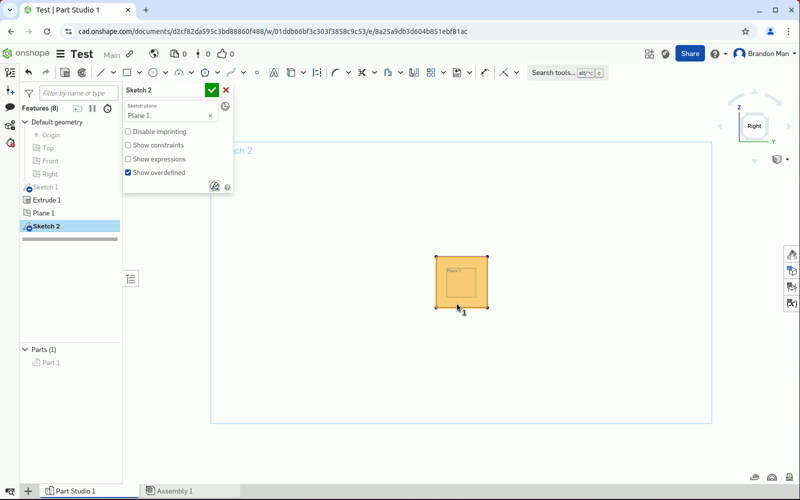
mouse_move(73, 352)
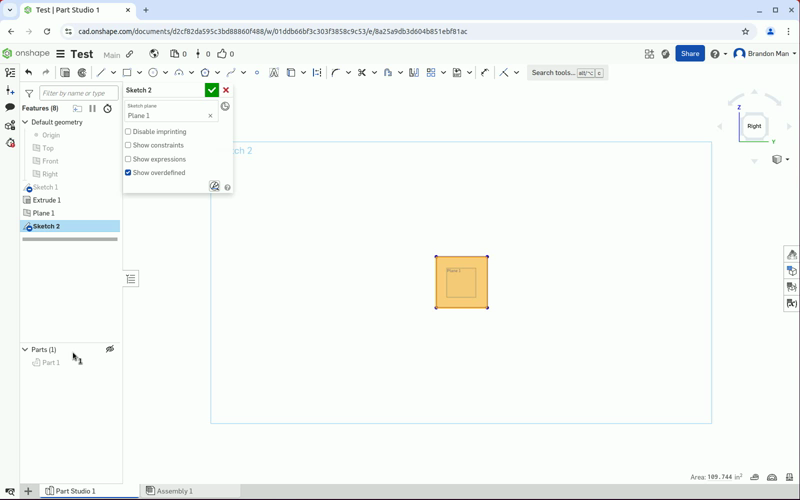
key(shift+y)
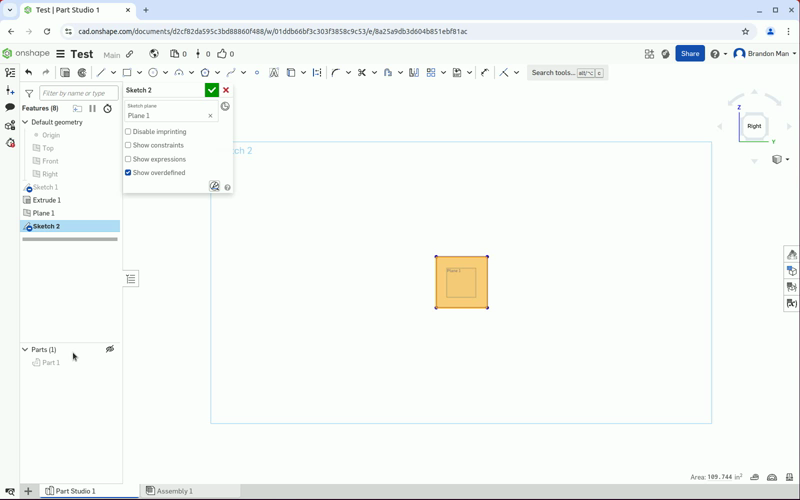
key(shift+e)
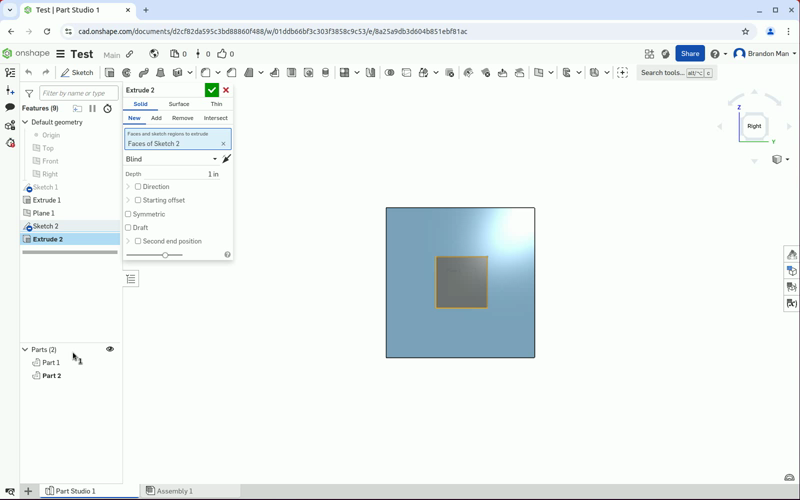
mouse_move(143, 106)
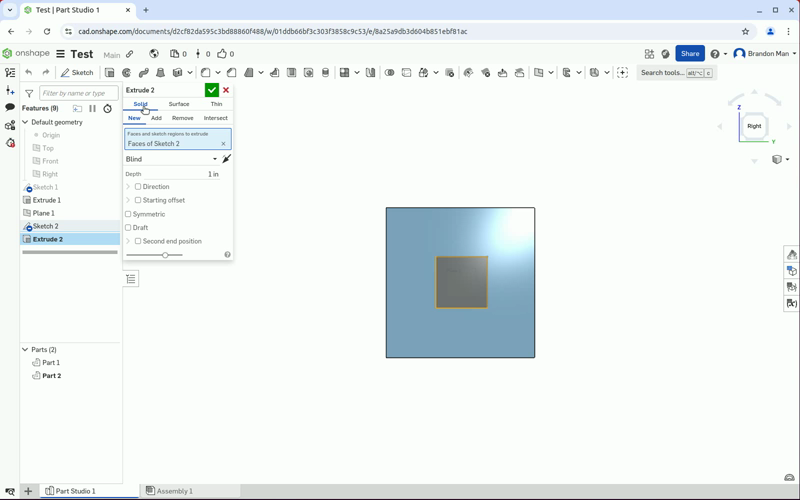
click(143, 106)
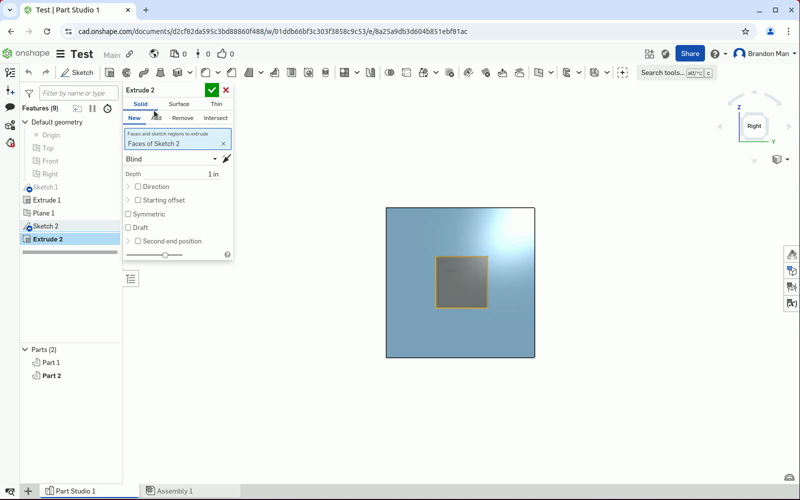
mouse_move(186, 120)
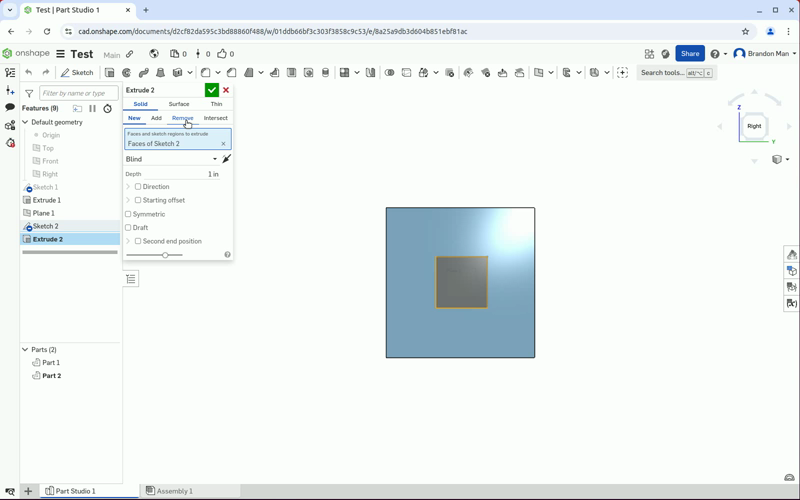
click(186, 120)
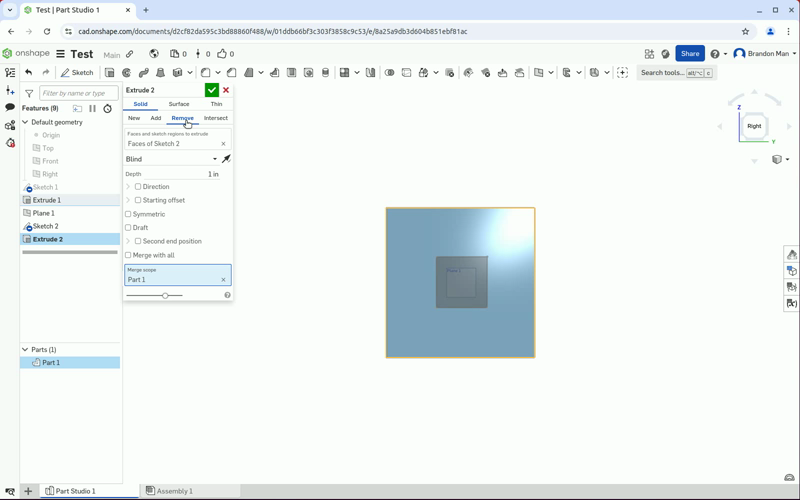
key(tab, 4)
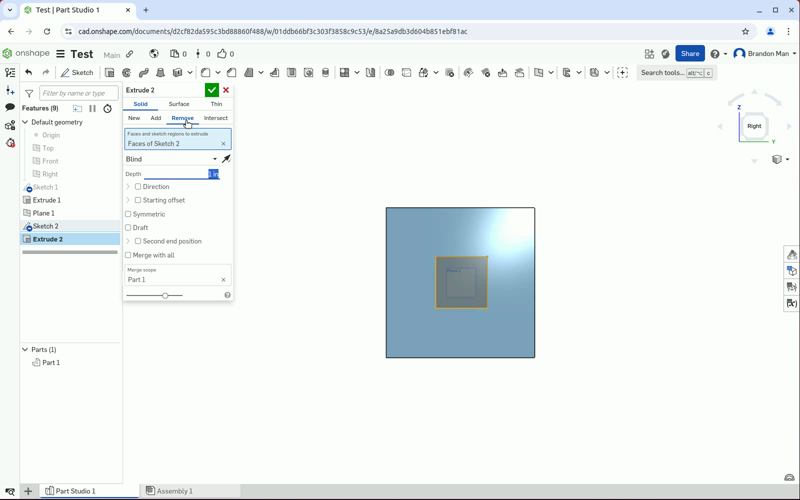
text(5.055)
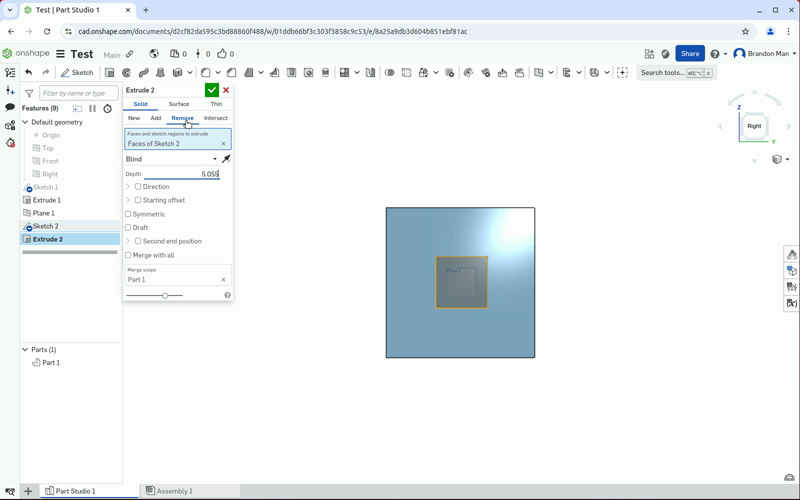
key(tab, 6)
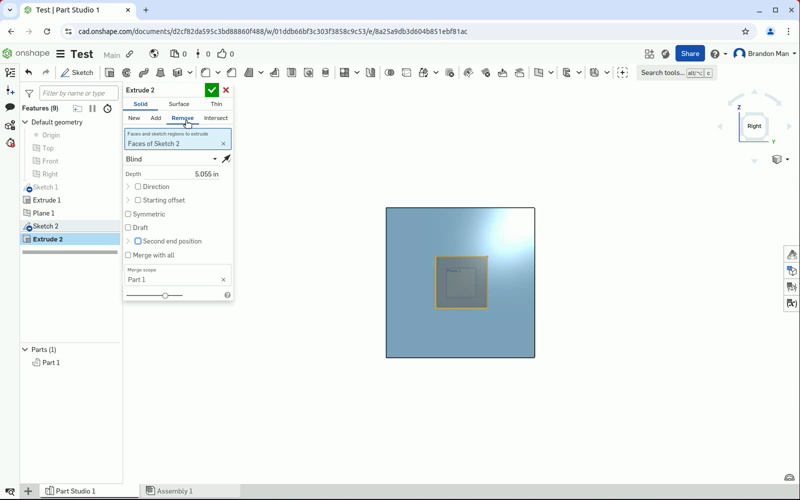
key(space)
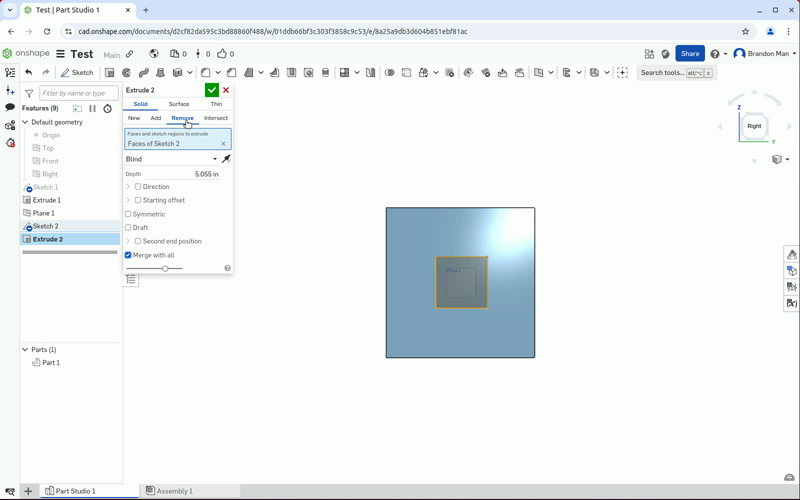
key(enter)
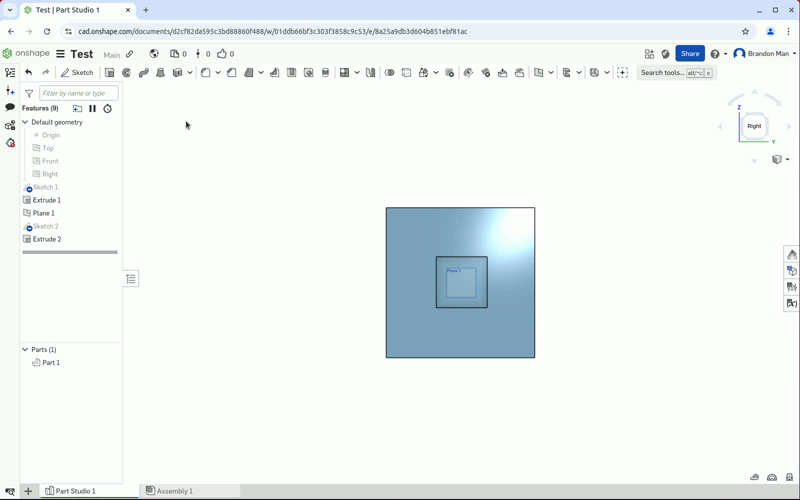
key(shift+h)
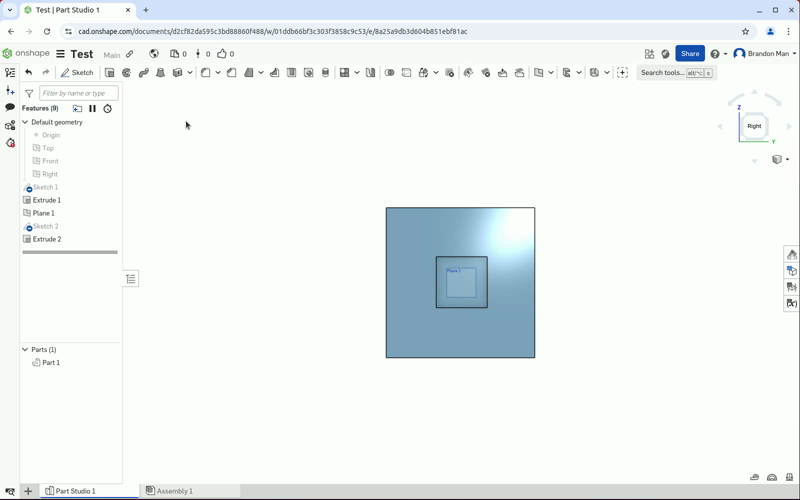
key(shift+h)
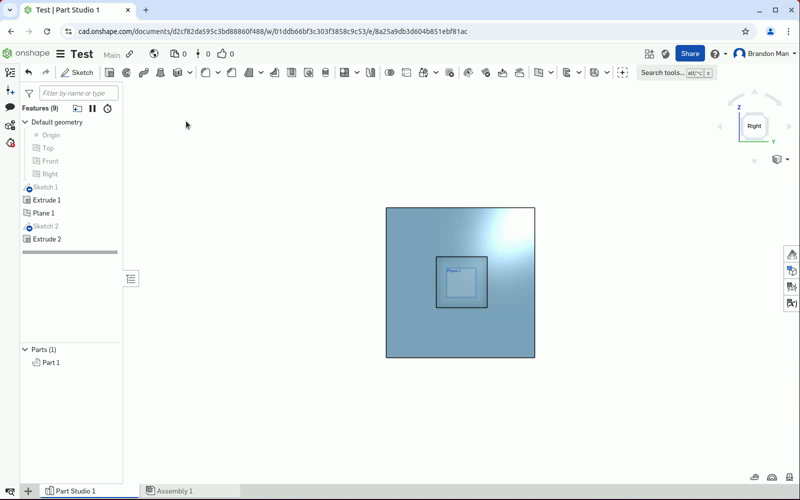
mouse_move(73, 189)
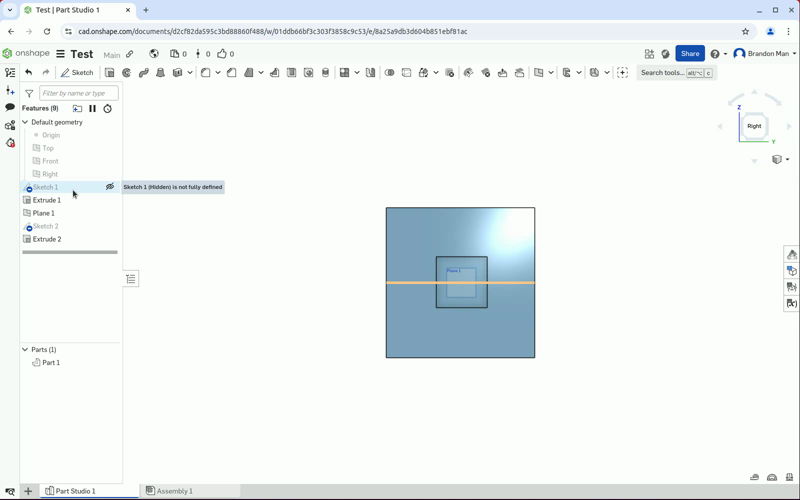
click(73, 189)
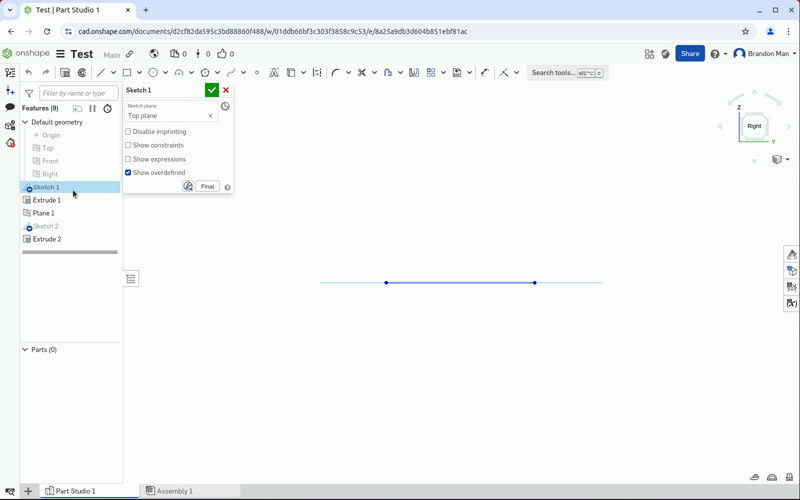
mouse_move(229, 92)
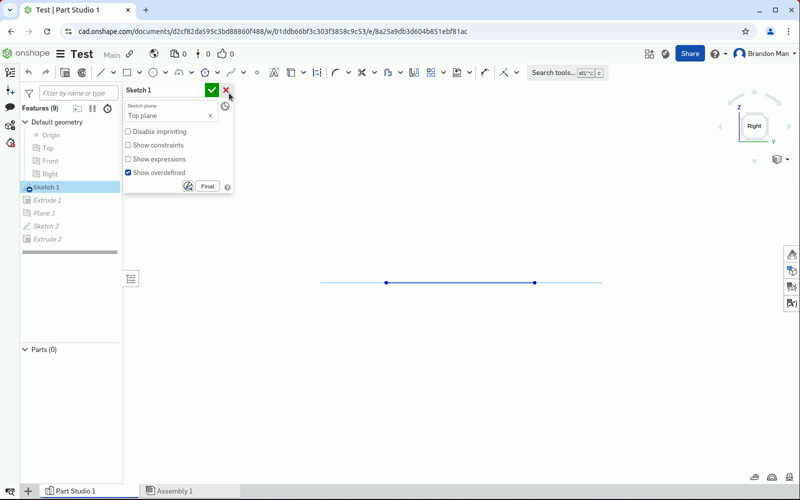
click(229, 92)
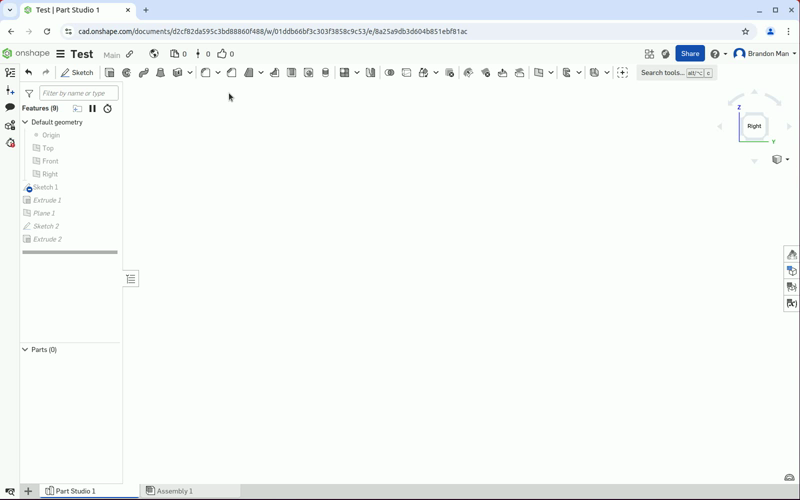
mouse_move(73, 352)
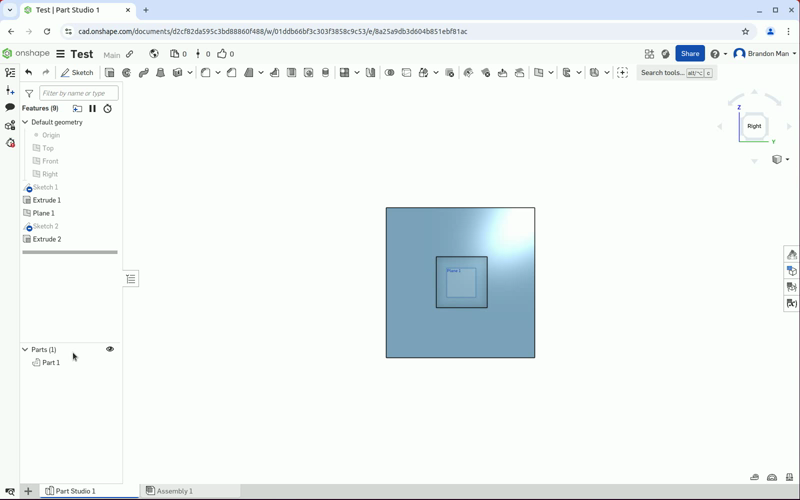
key(y)
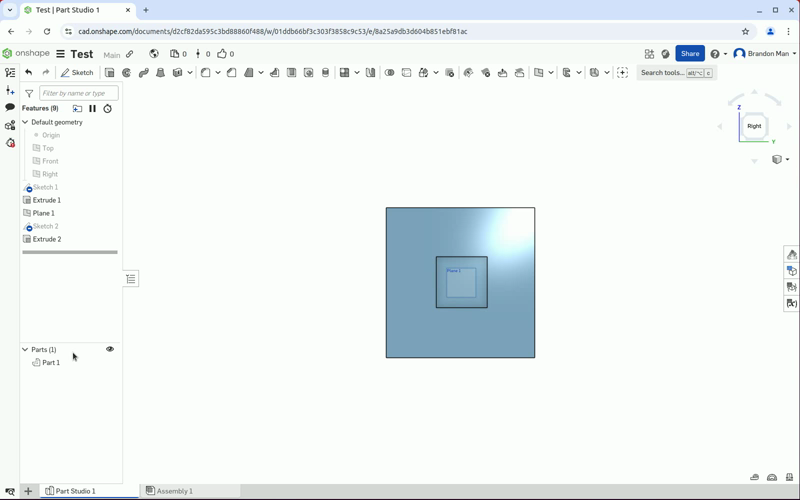
key(shift+p)
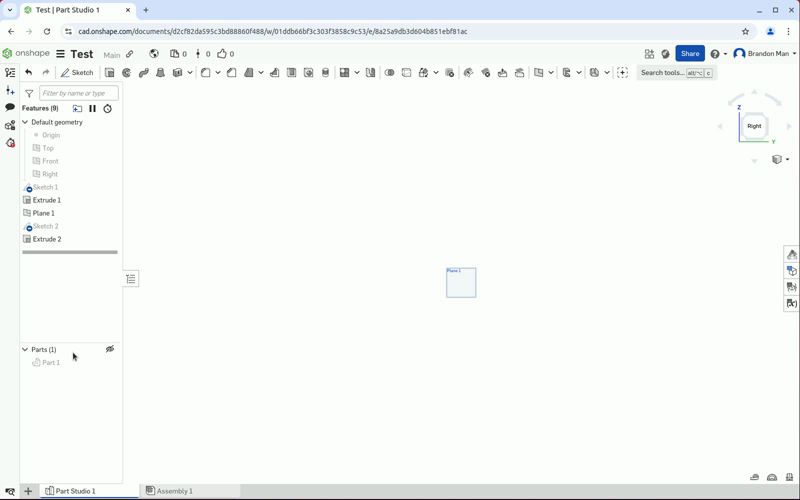
key(space)
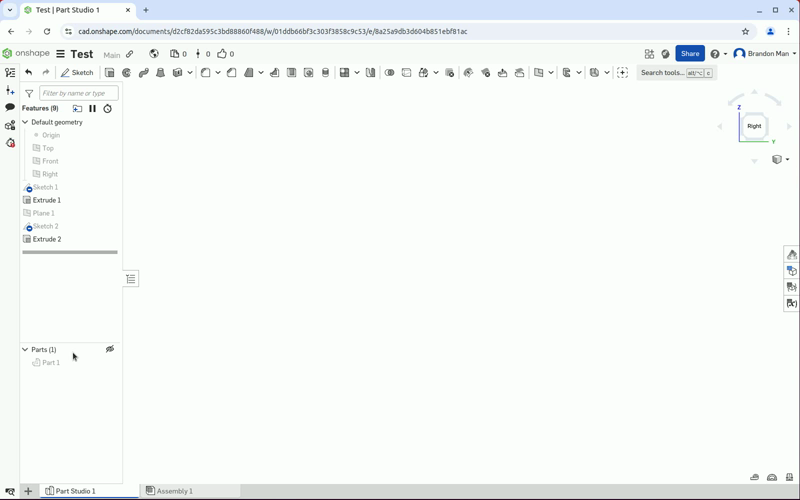
key_down(shift)
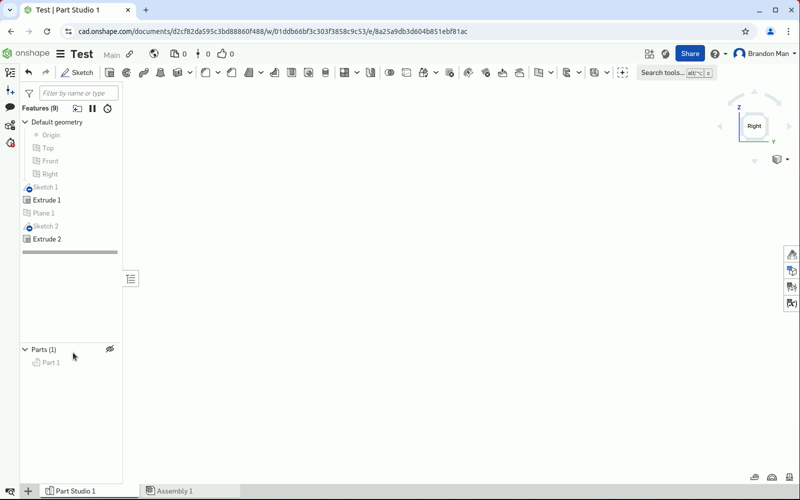
key(right)
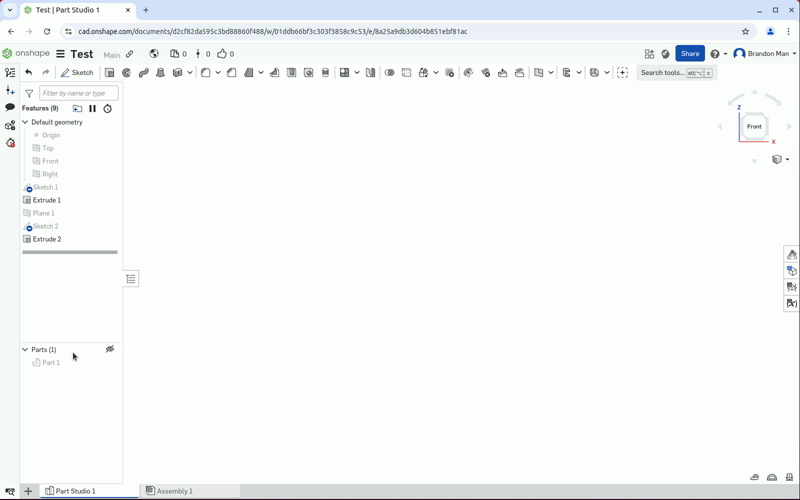
key_up(shift)
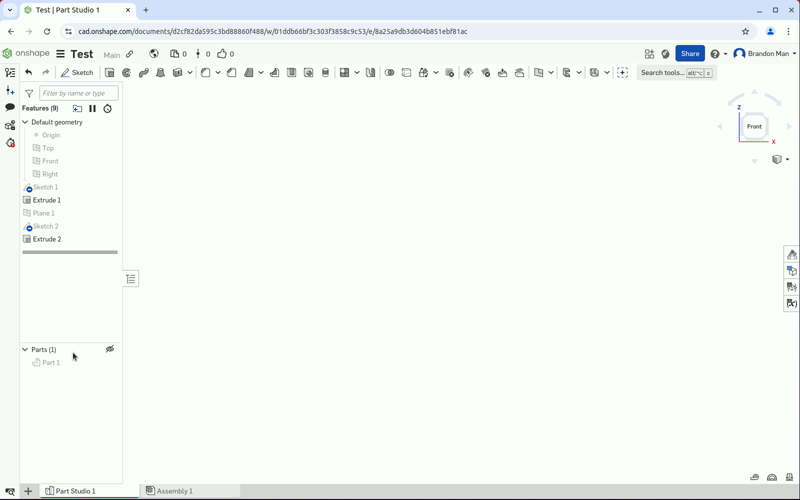
mouse_move(73, 352)
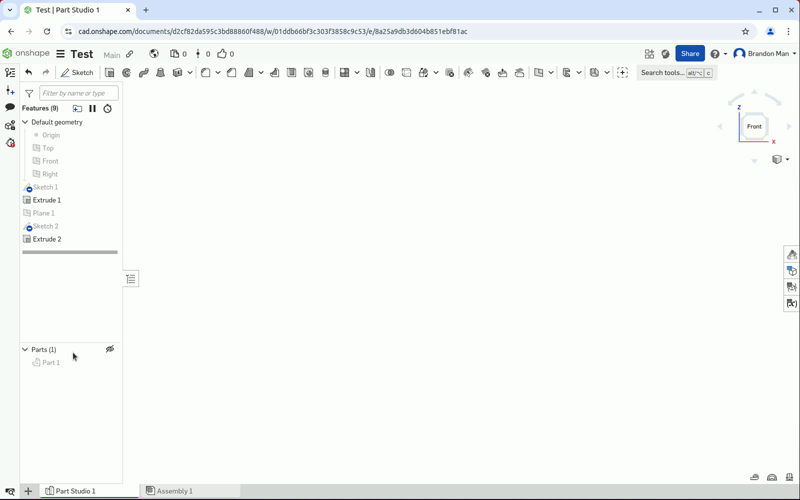
key(shift+y)
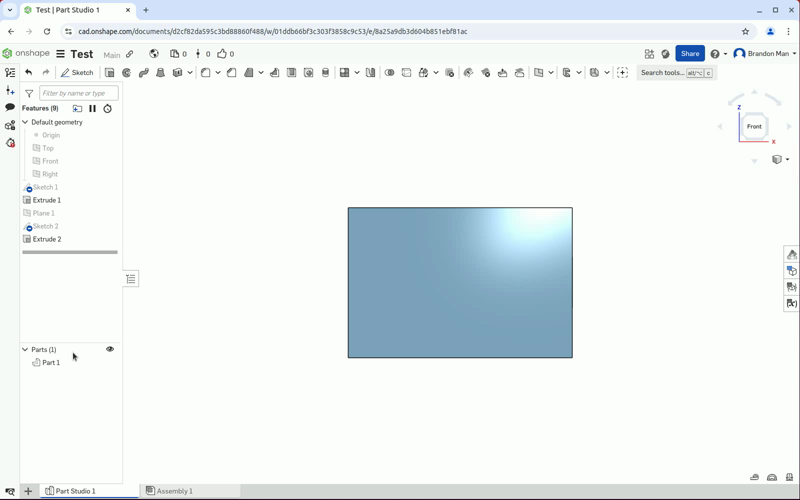
mouse_move(541, 75)
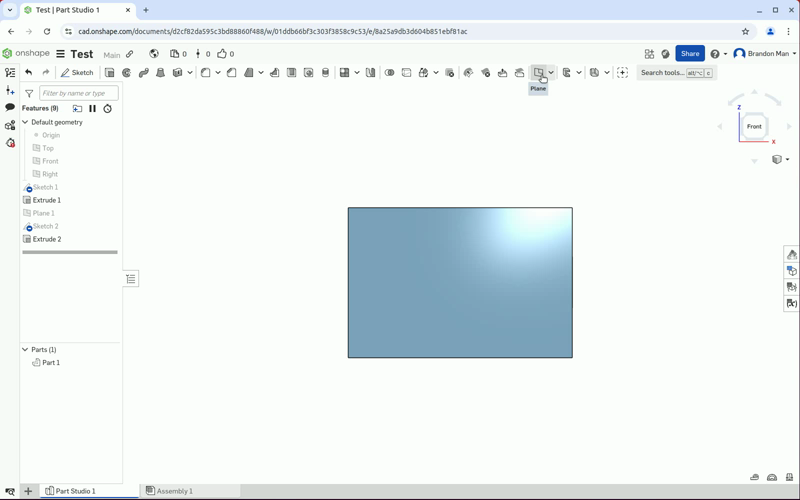
click(541, 75)
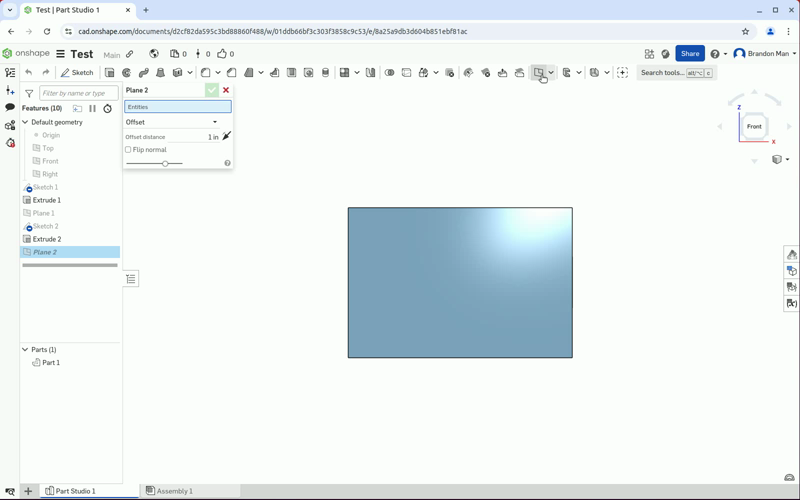
mouse_move(73, 163)
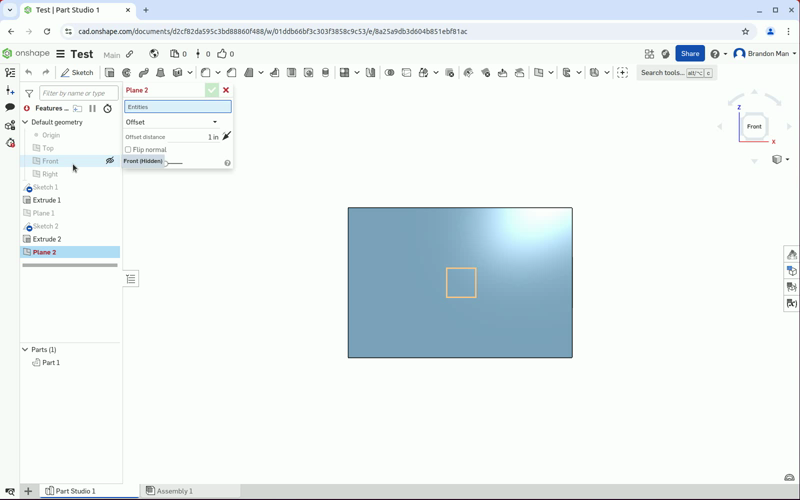
click(73, 163)
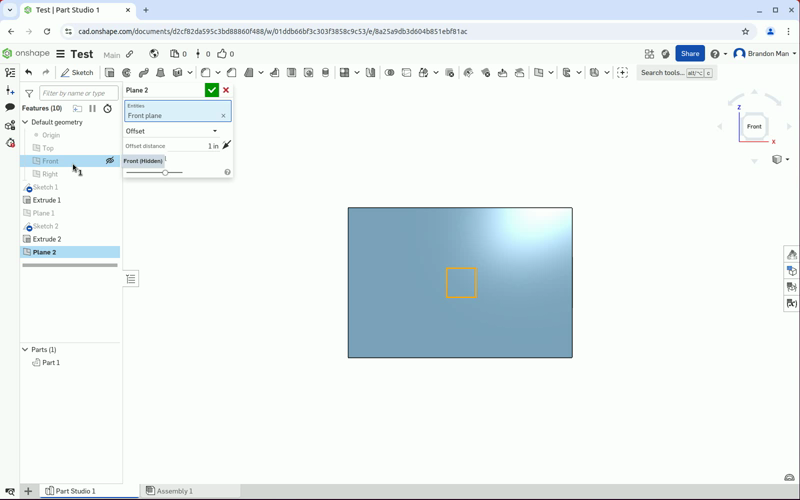
key(tab, 2)
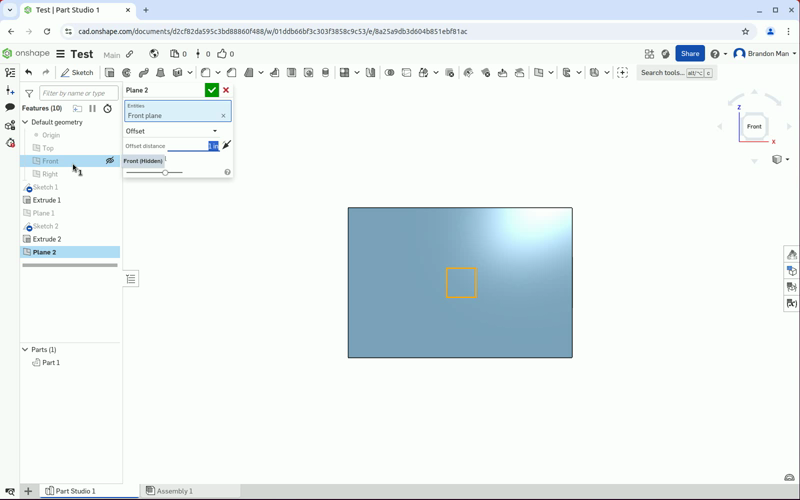
text(15.405)
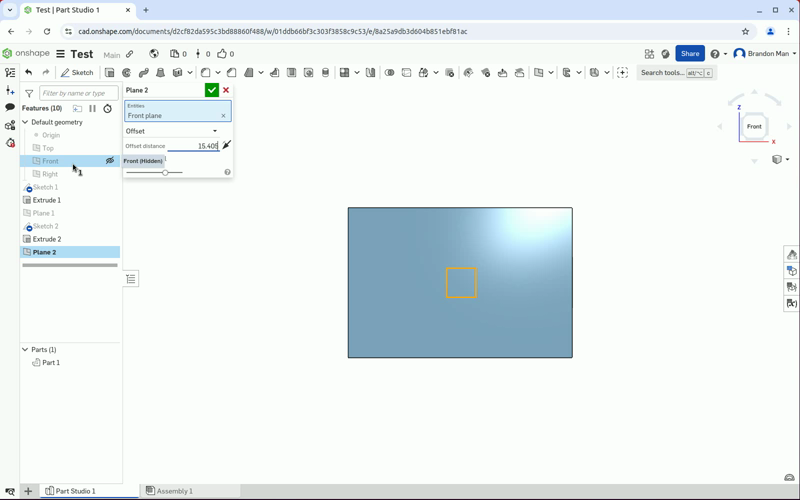
key(enter, 2)
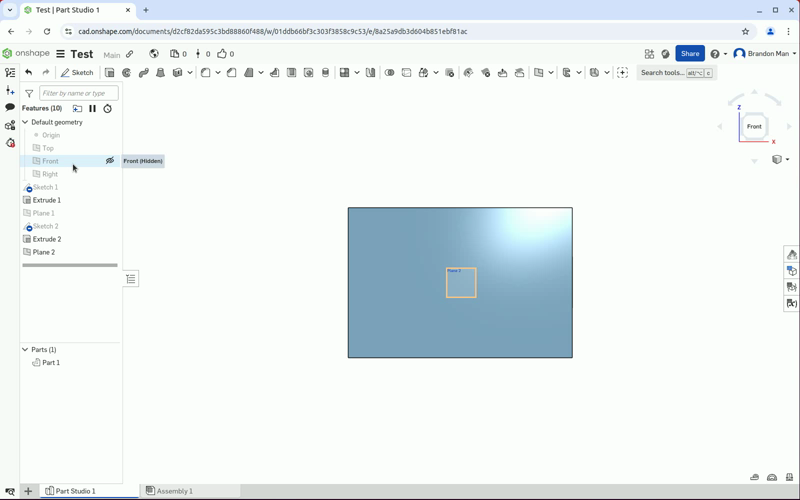
key(shift+s)
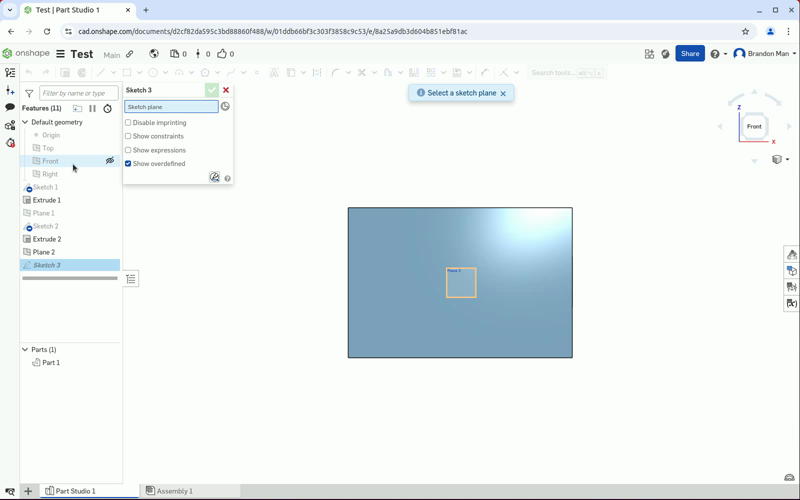
mouse_move(73, 254)
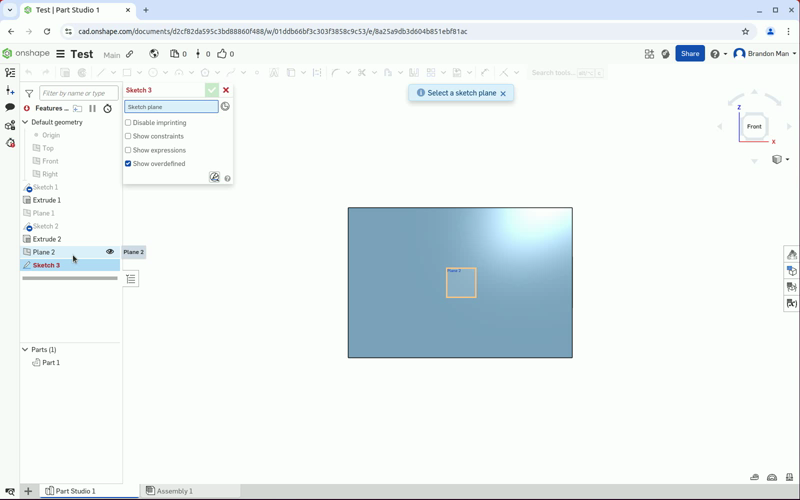
click(73, 254)
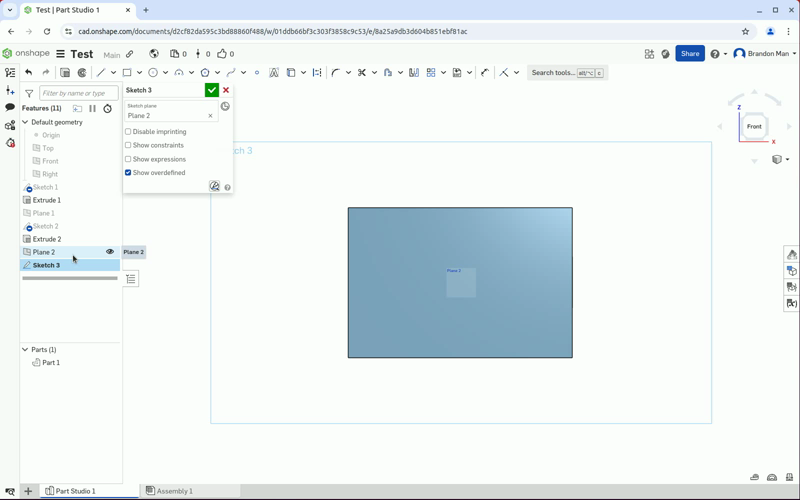
mouse_move(73, 352)
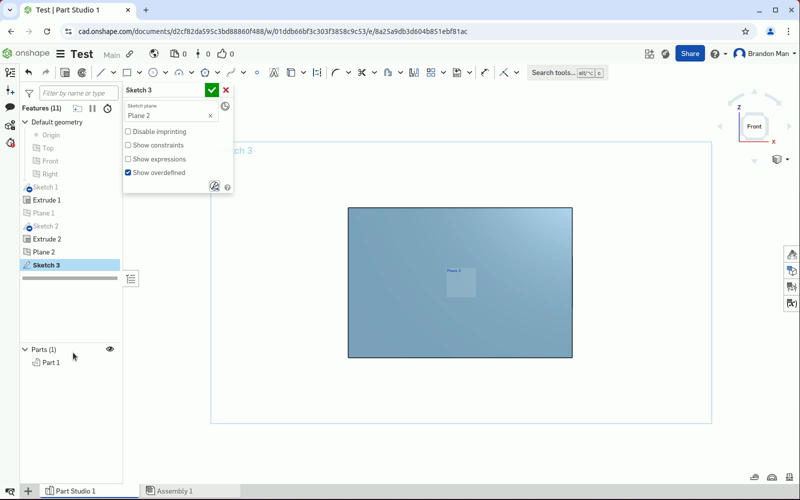
key(y)
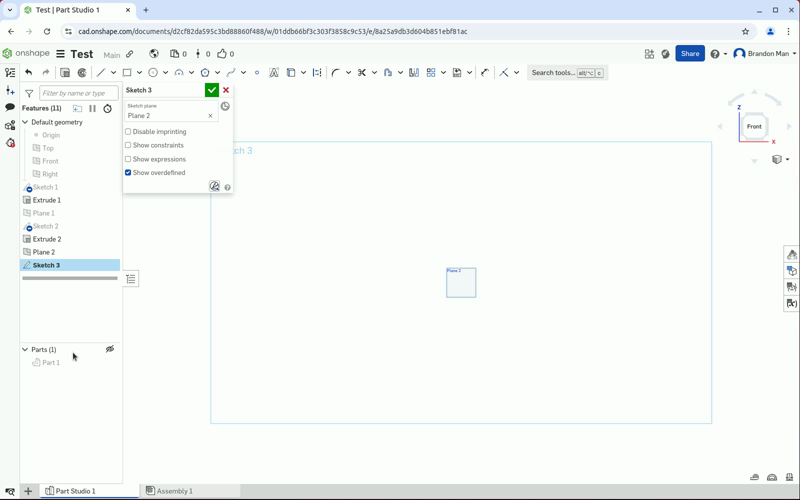
key(l)
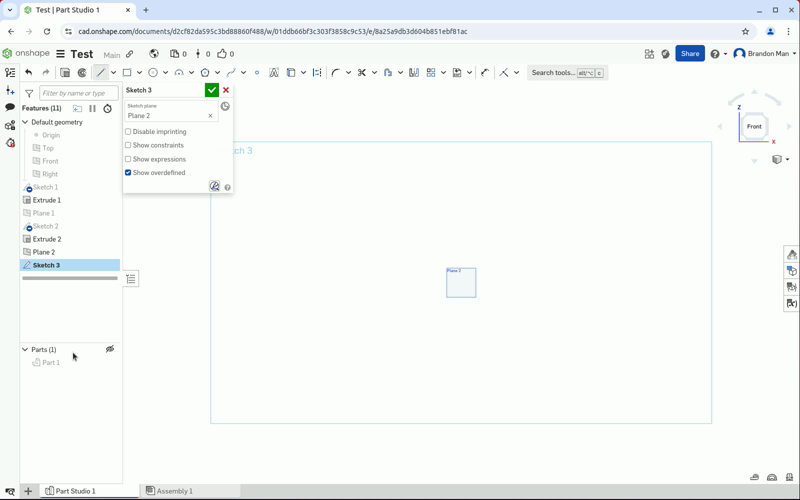
key_down(shift)
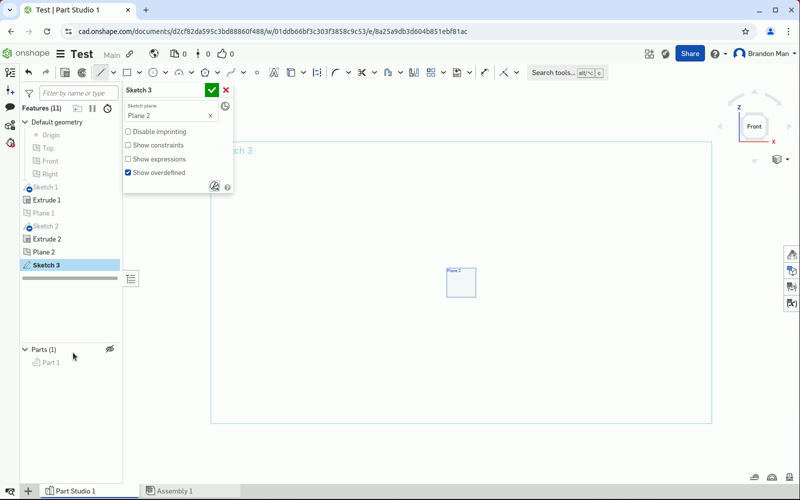
mouse_move(423, 333)
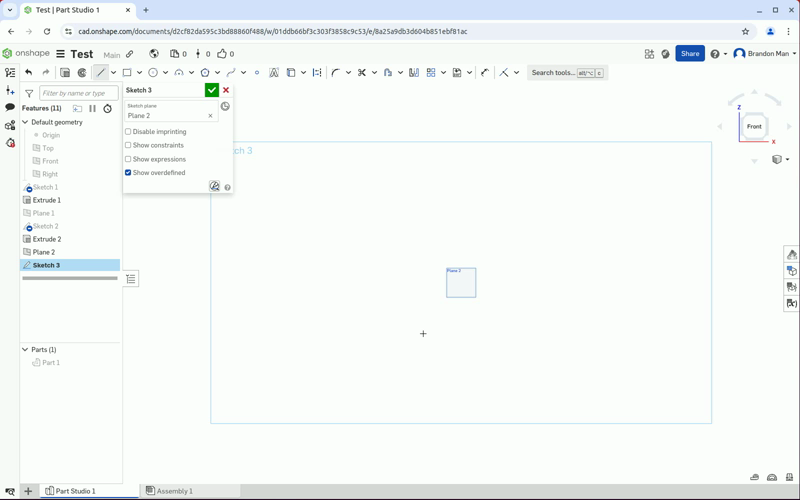
click(423, 333)
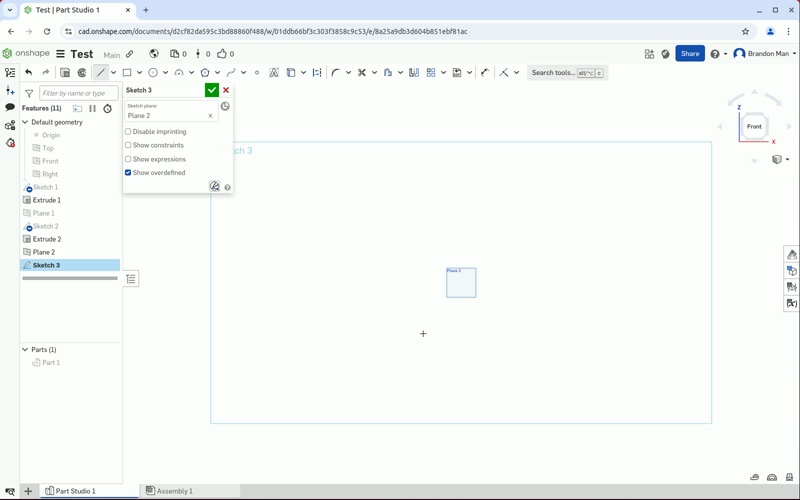
key_up(shift)
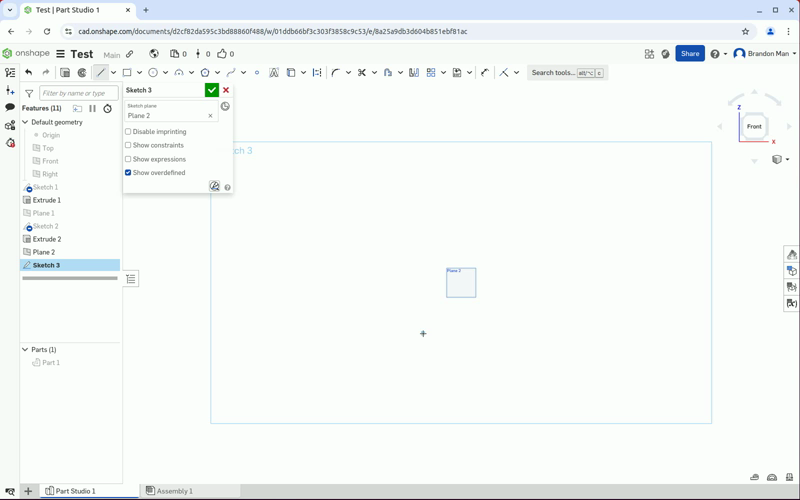
key_down(shift)
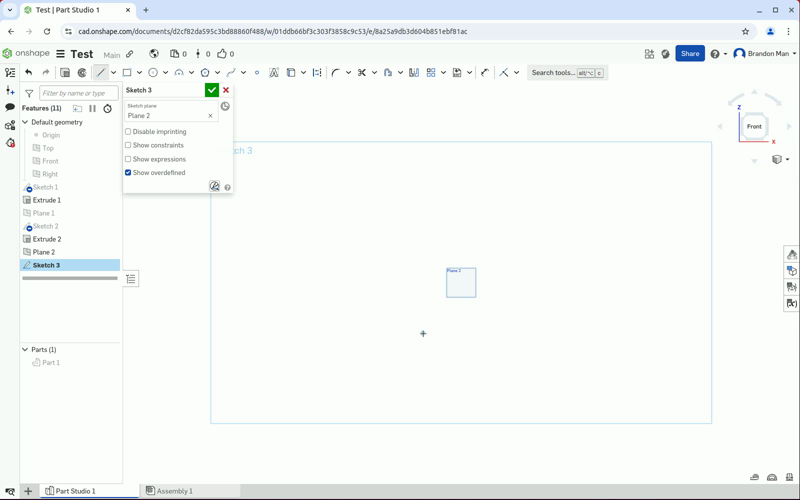
mouse_move(498, 333)
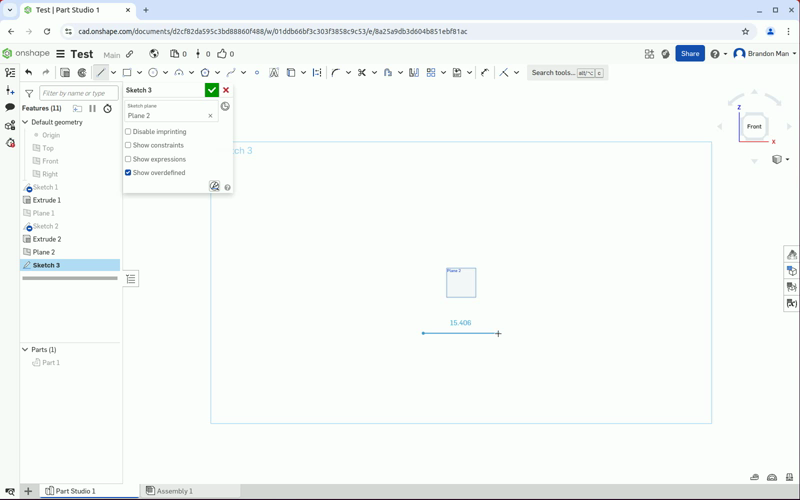
click(498, 333)
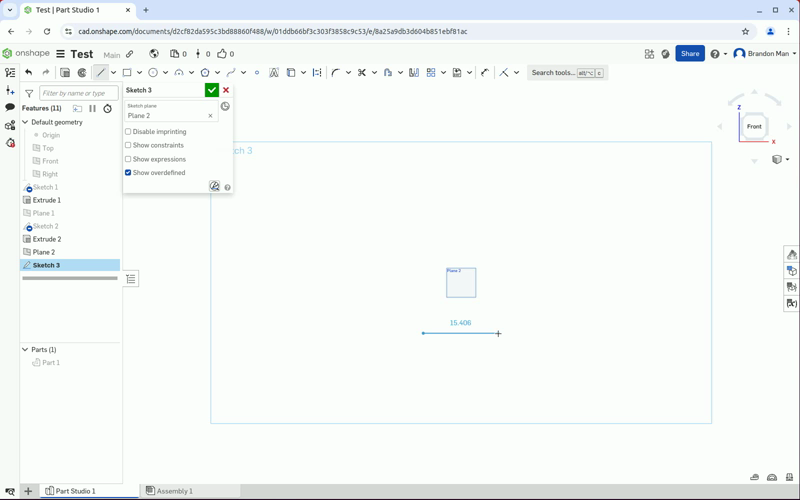
key_up(shift)
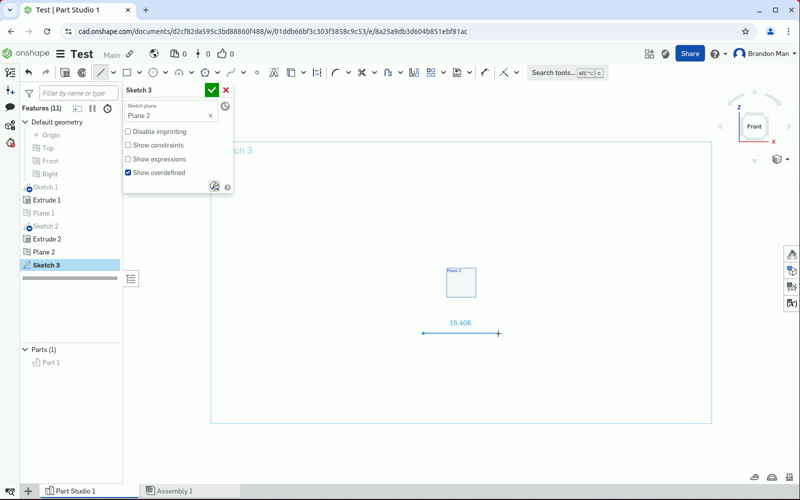
key_down(shift)
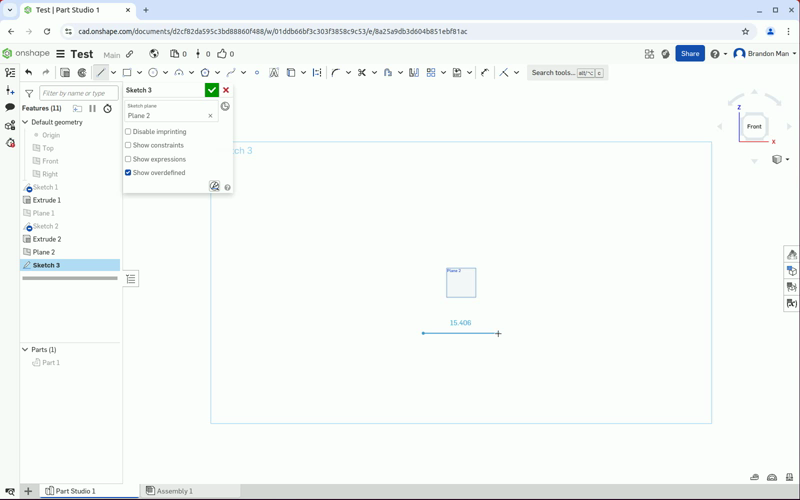
mouse_move(498, 208)
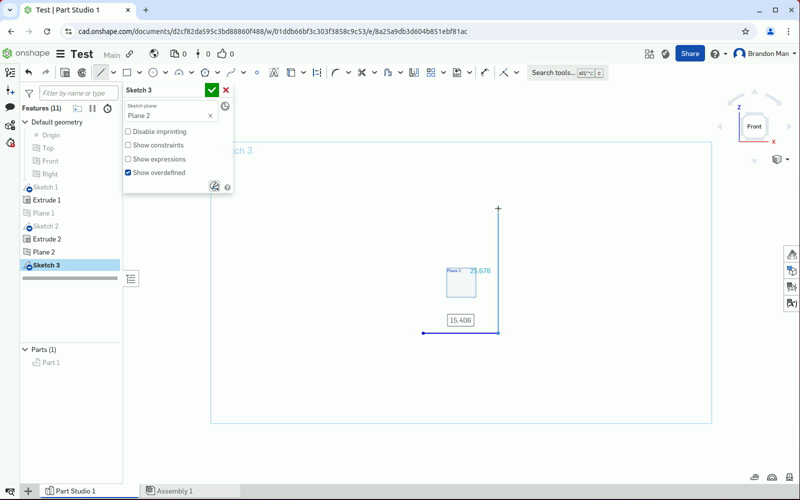
click(498, 208)
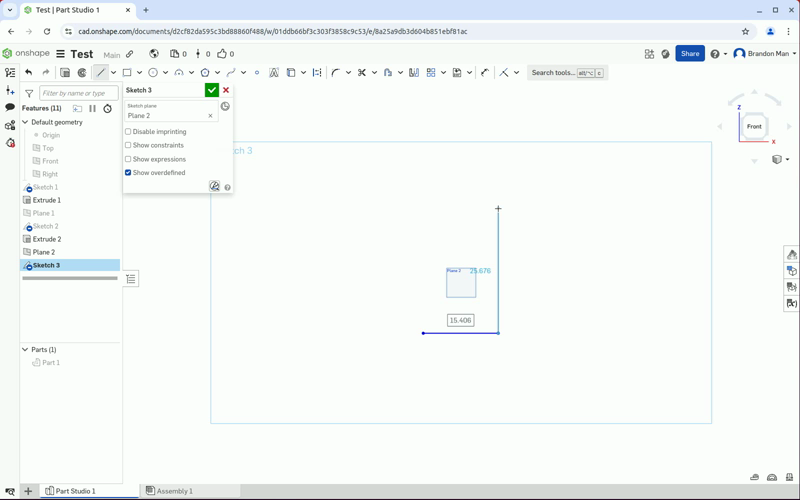
key_up(shift)
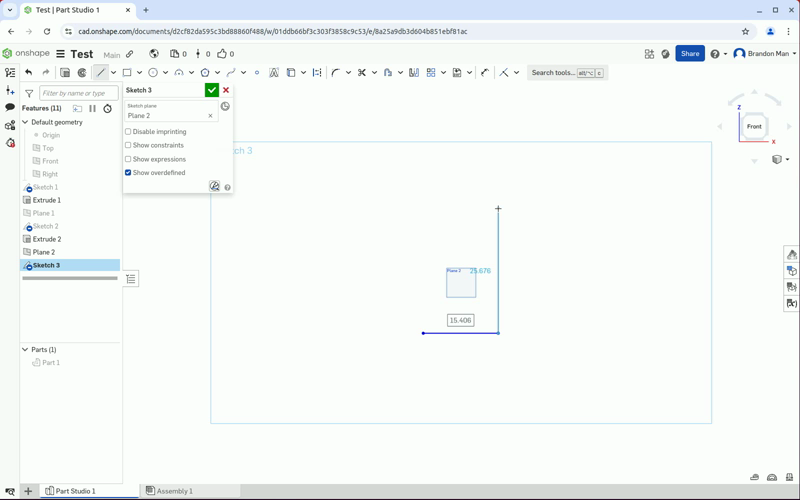
key_down(shift)
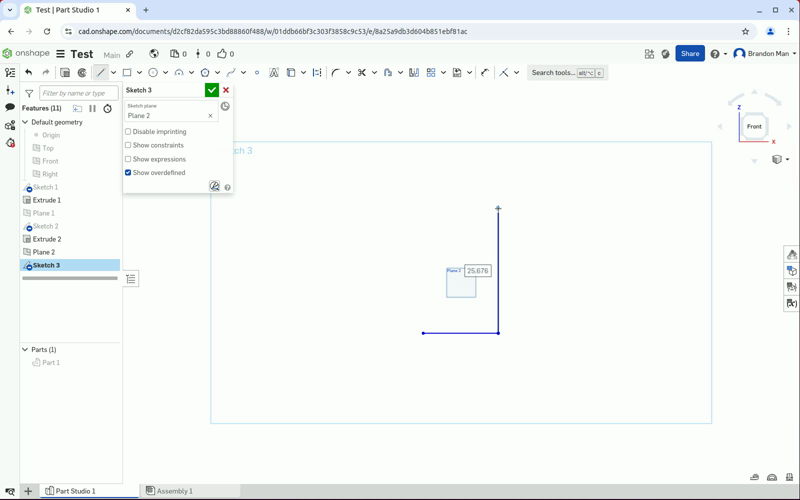
mouse_move(423, 208)
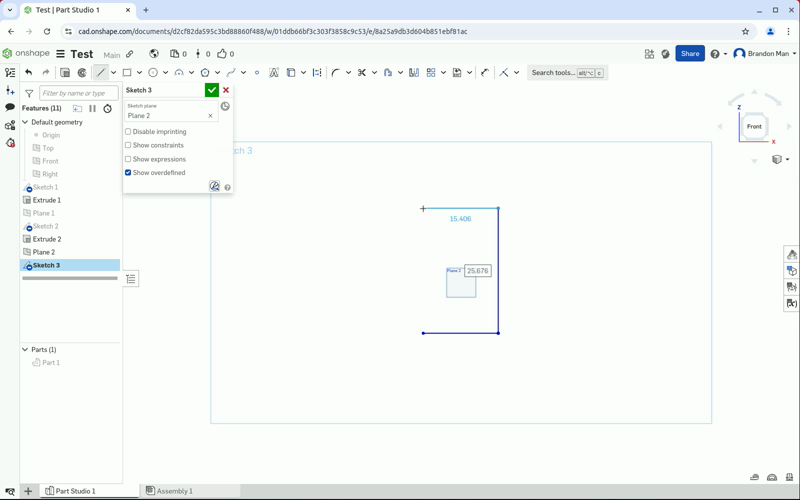
click(423, 208)
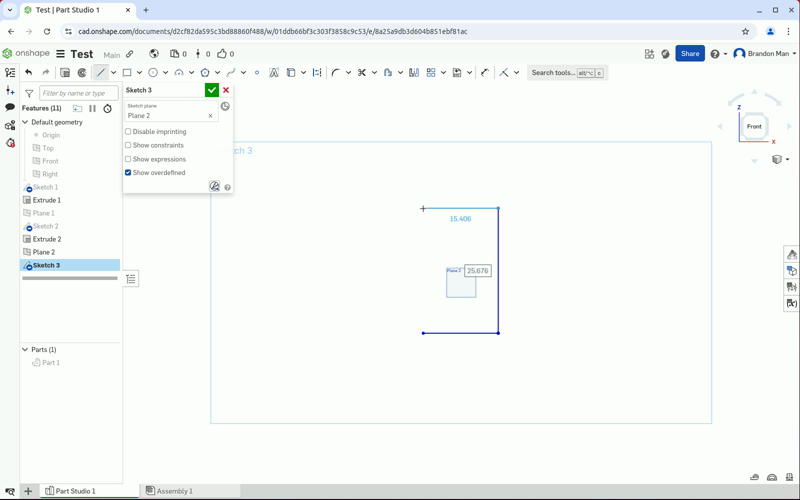
key_up(shift)
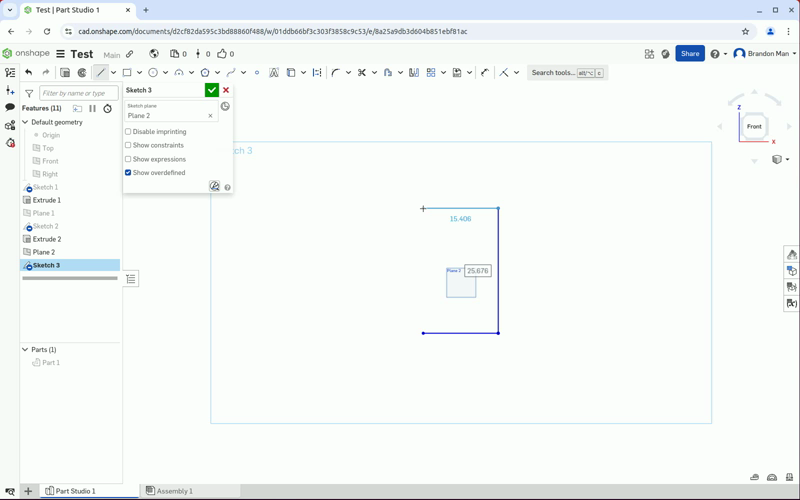
key_down(shift)
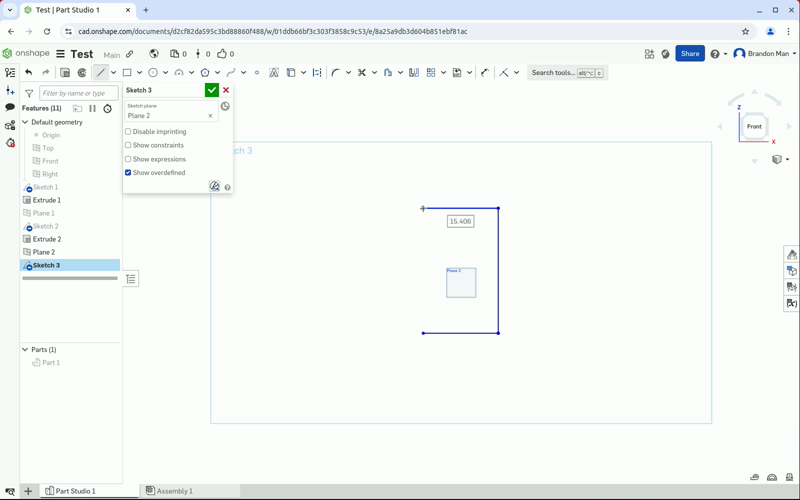
mouse_move(423, 333)
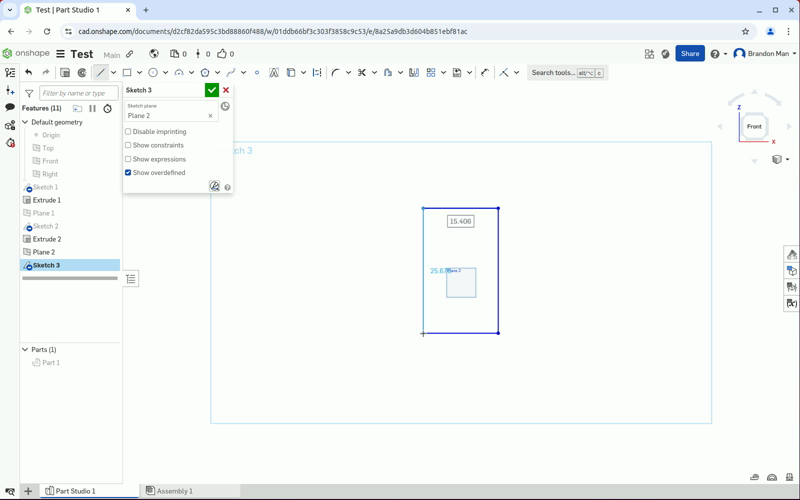
key_up(shift)
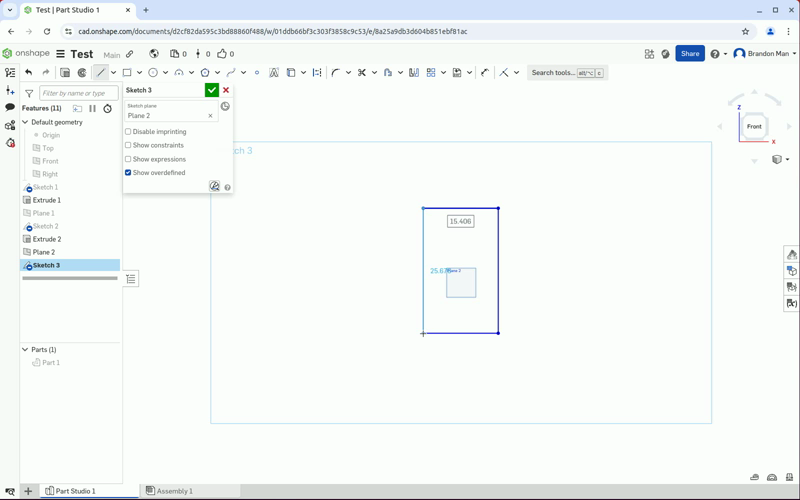
click(423, 333)
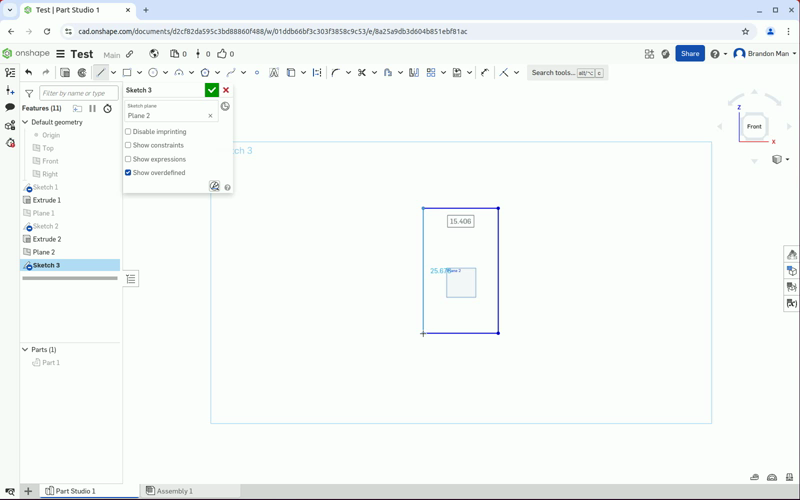
key(esc)
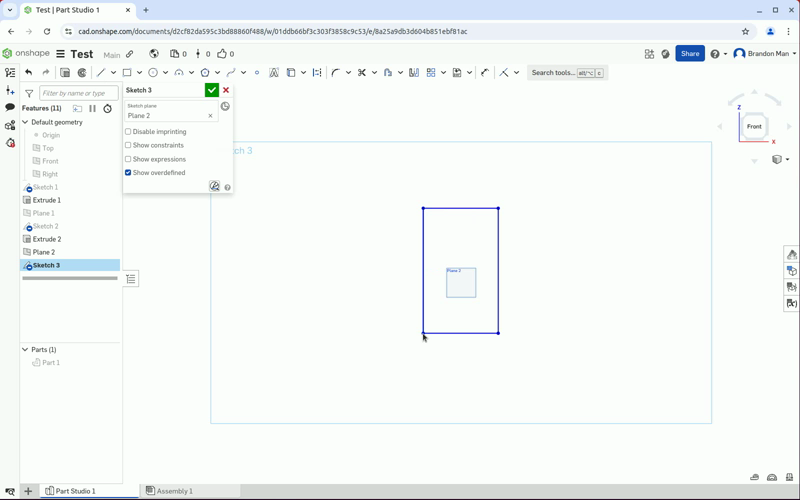
mouse_move(483, 266)
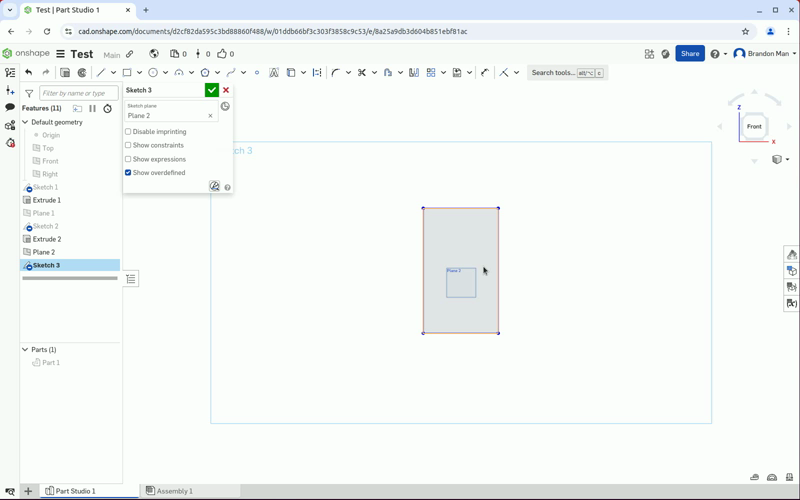
click(483, 266)
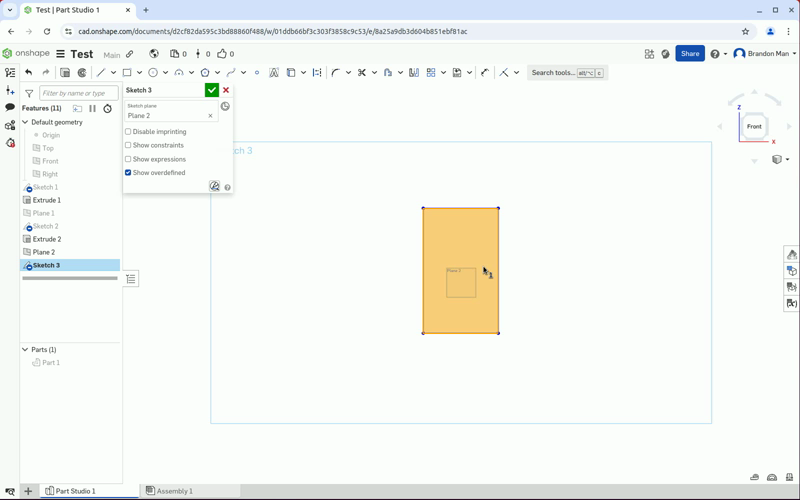
mouse_move(73, 352)
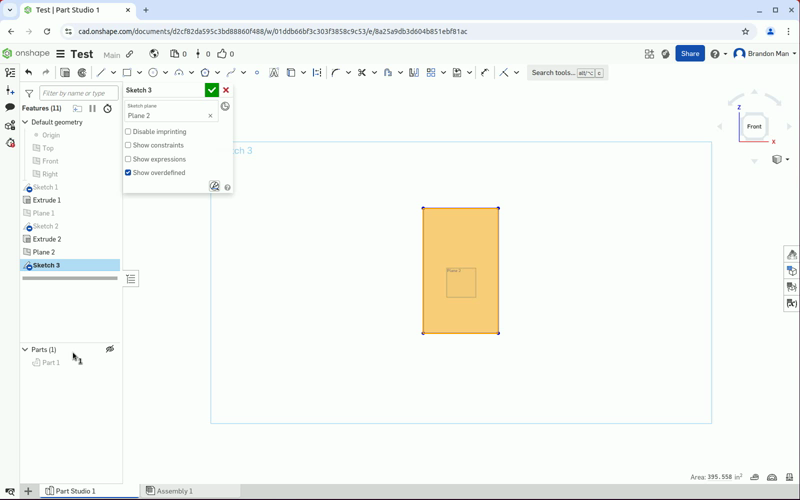
key(shift+y)
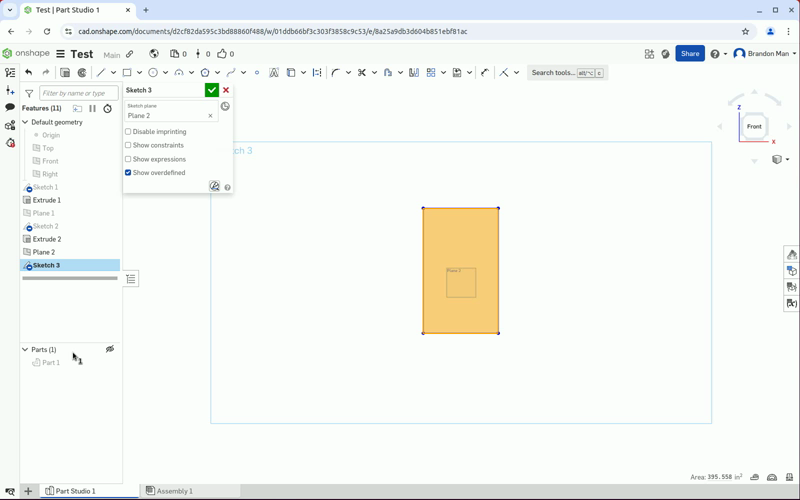
key(shift+e)
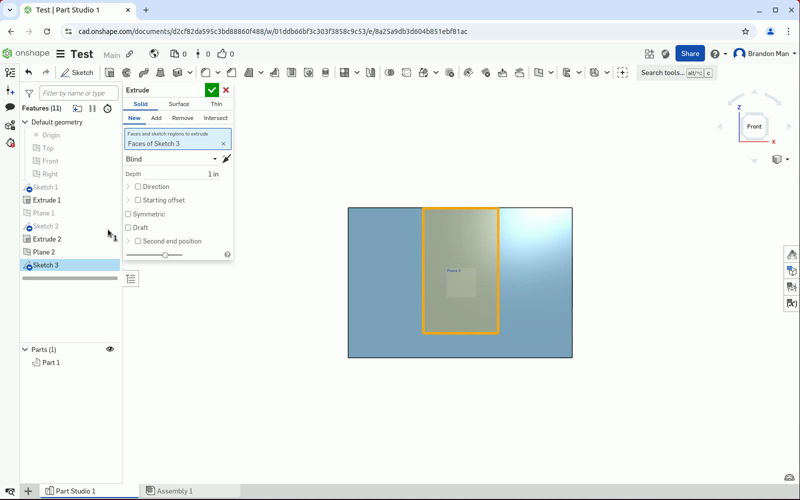
mouse_move(143, 106)
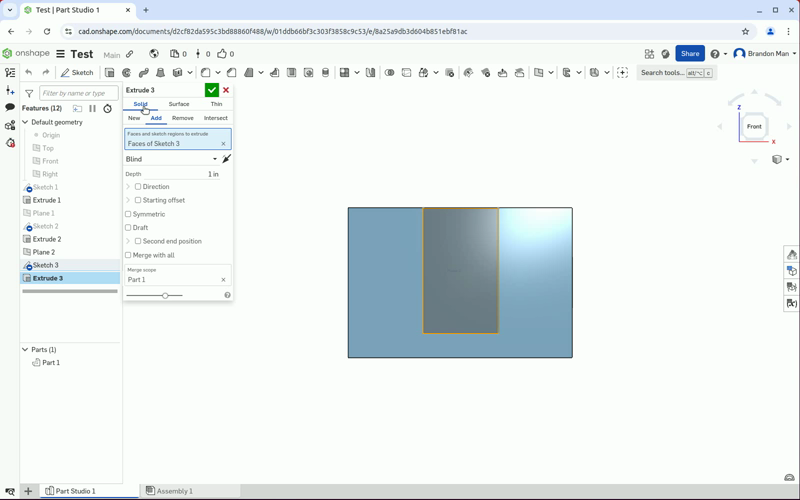
click(143, 106)
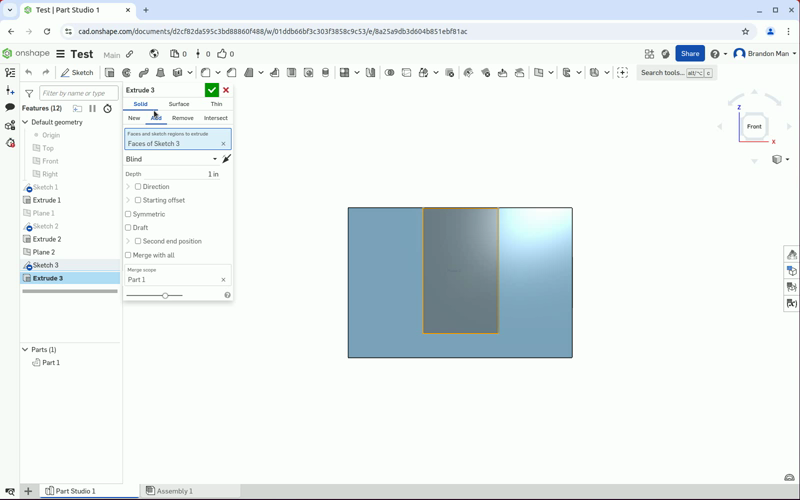
mouse_move(186, 120)
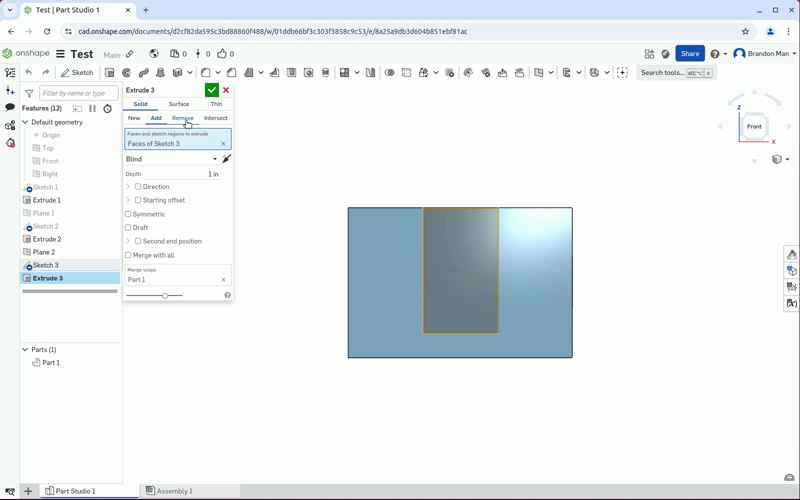
click(186, 120)
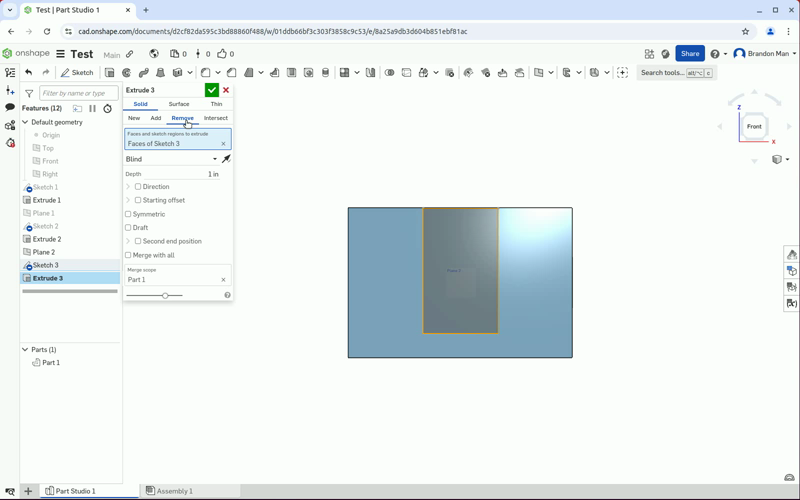
key(tab, 4)
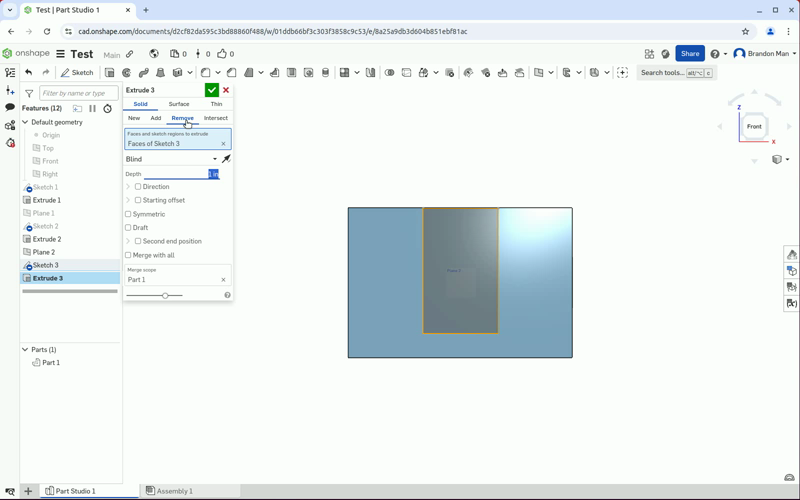
text(15.405)
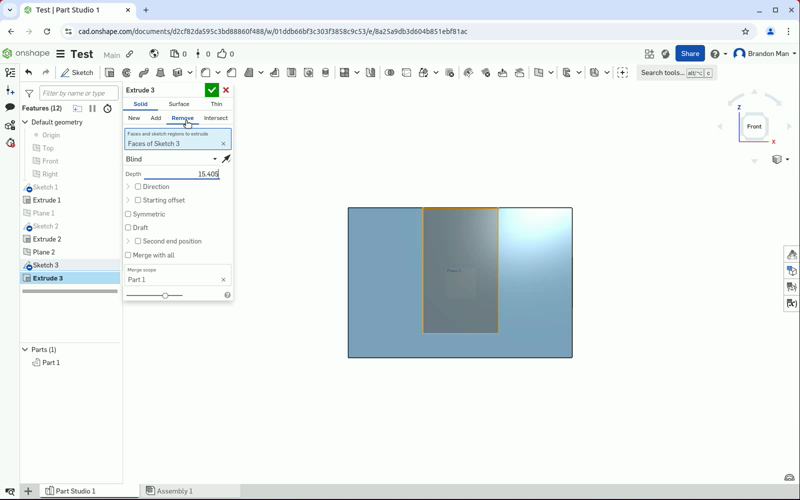
key(tab, 6)
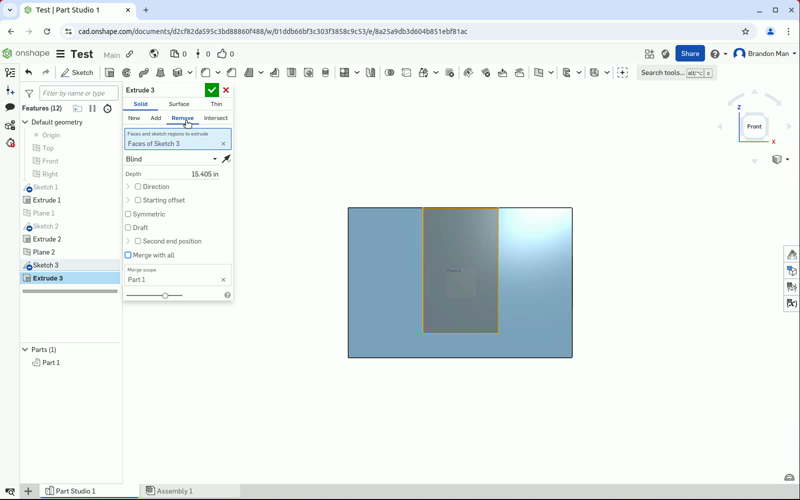
key(space)
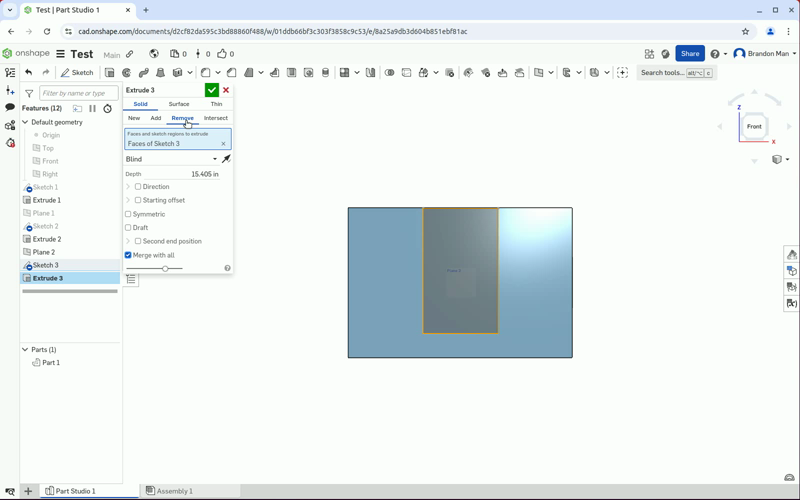
key(enter)
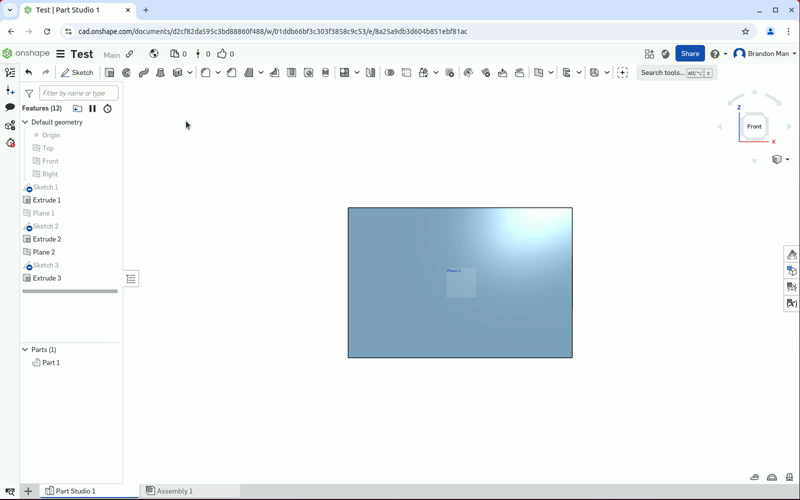
key(shift+h)
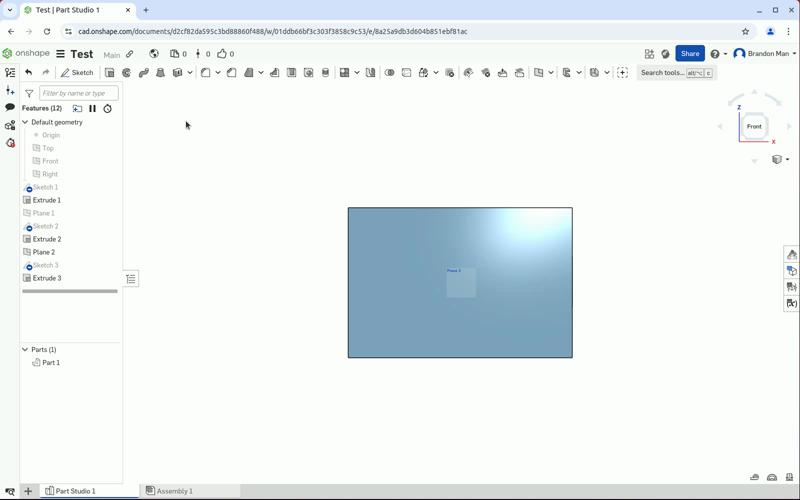
key(shift+h)
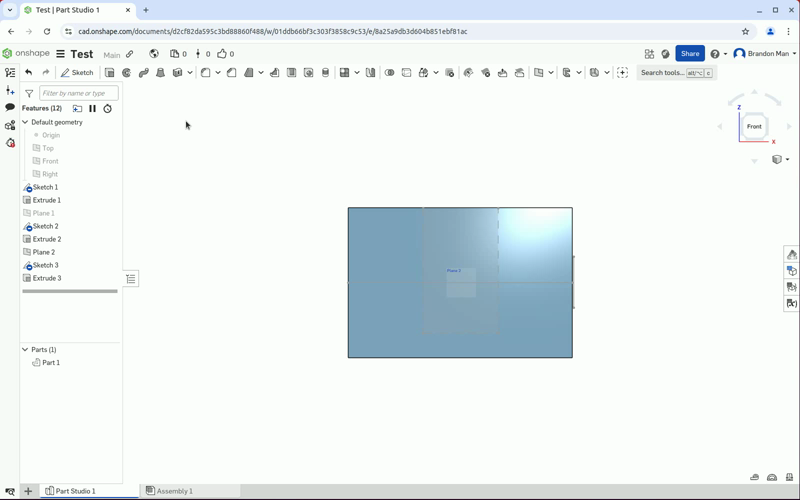
key(shift+7)
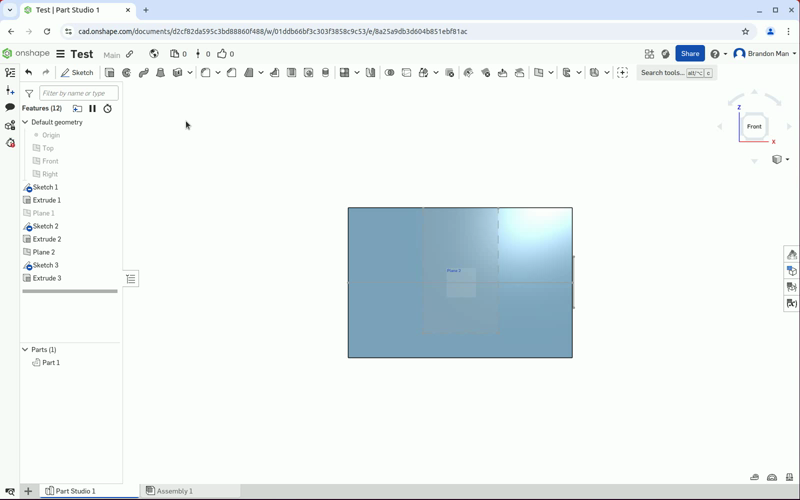
key(left, 2)
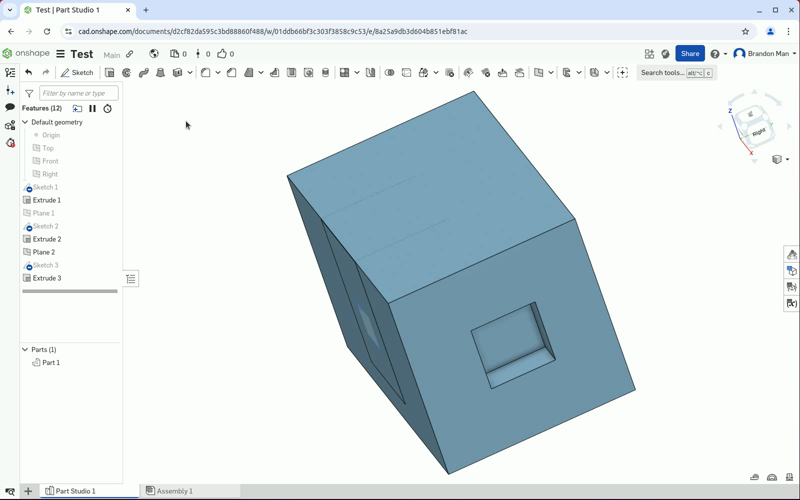
key(down, 2)
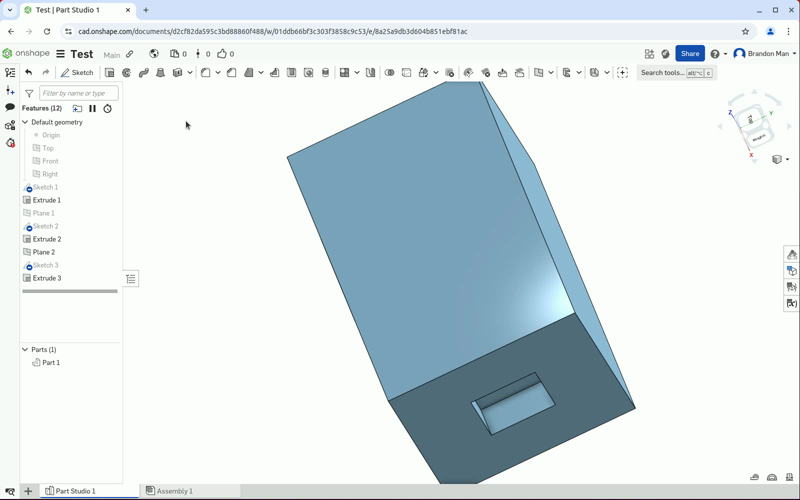
key(up, 2)
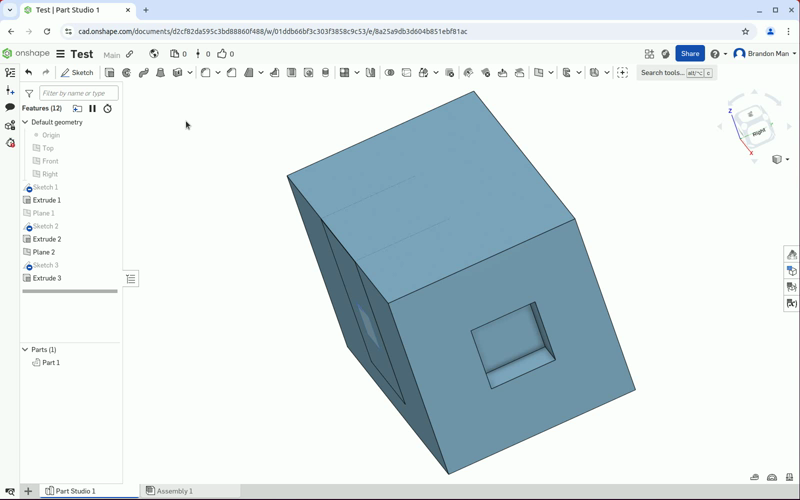
key(right, 2)
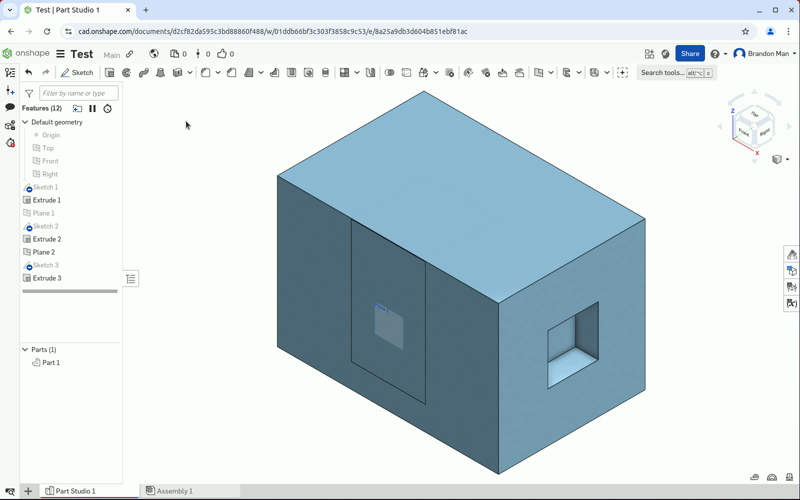
mouse_move(73, 189)
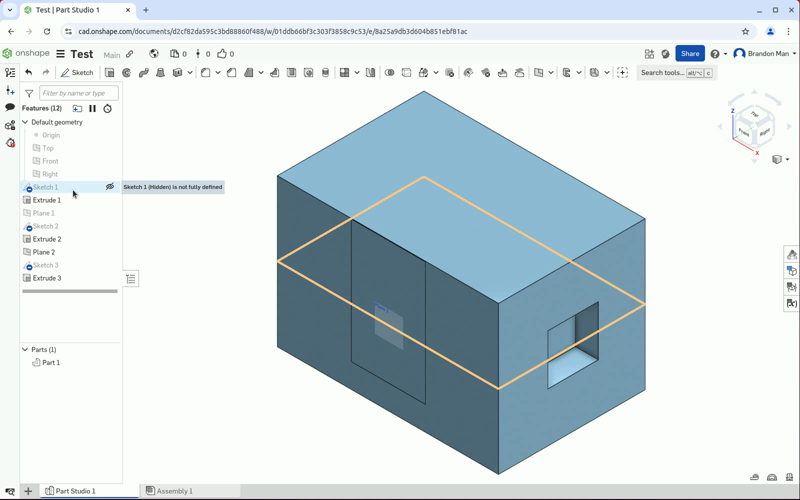
click(73, 189)